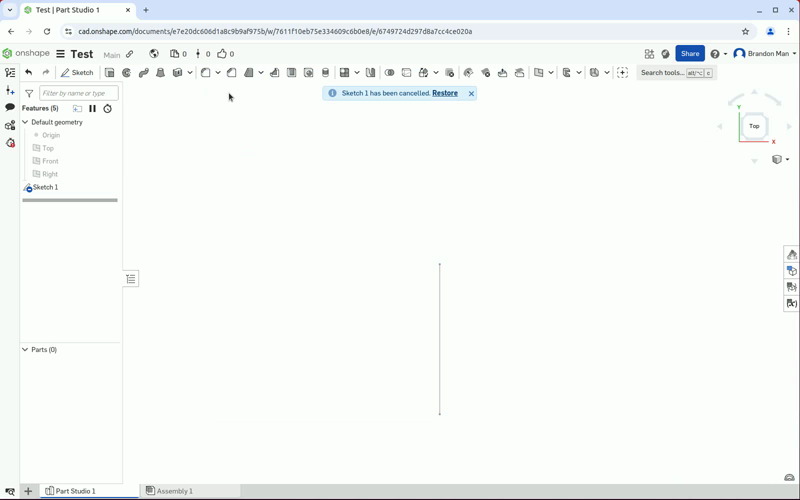
key(shift+h)
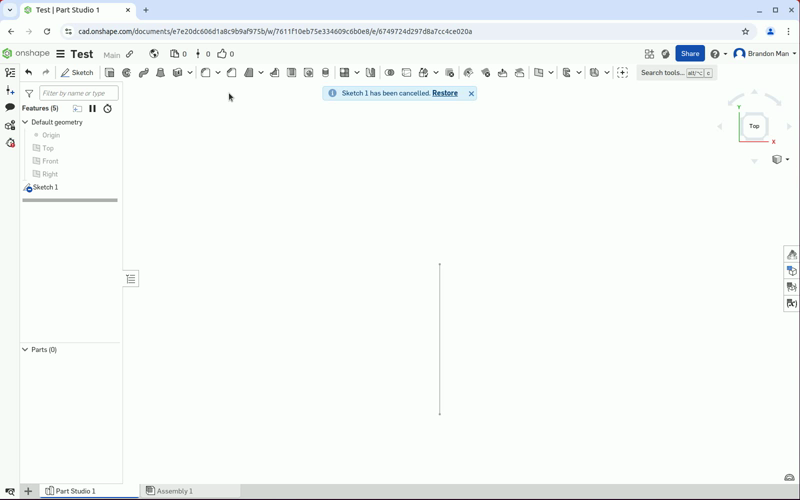
key(shift+s)
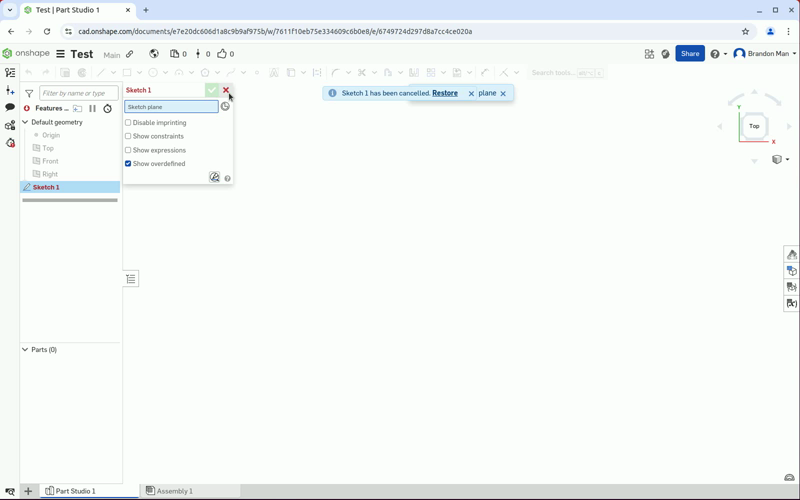
mouse_move(73, 150)
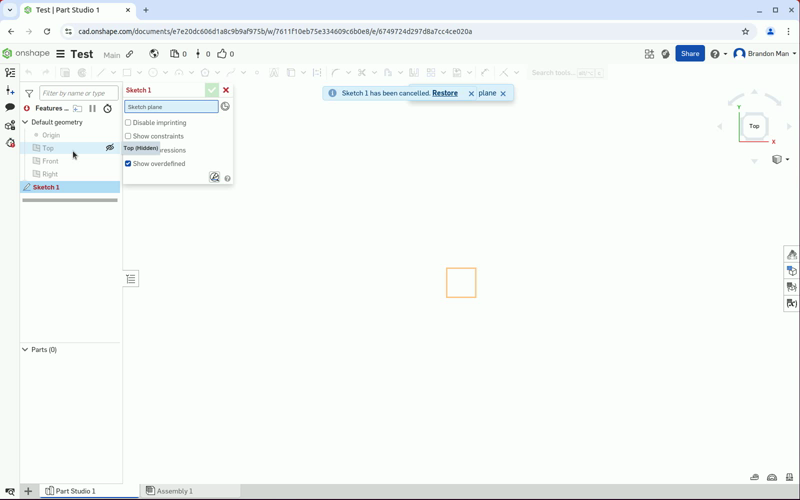
click(73, 150)
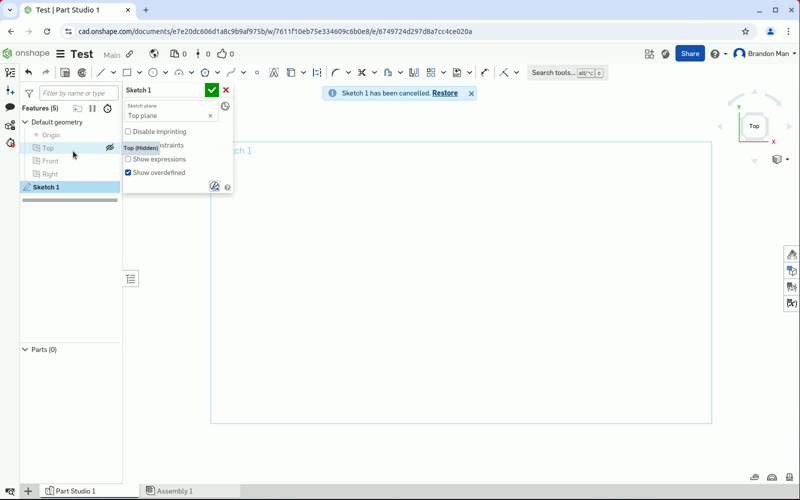
mouse_move(73, 352)
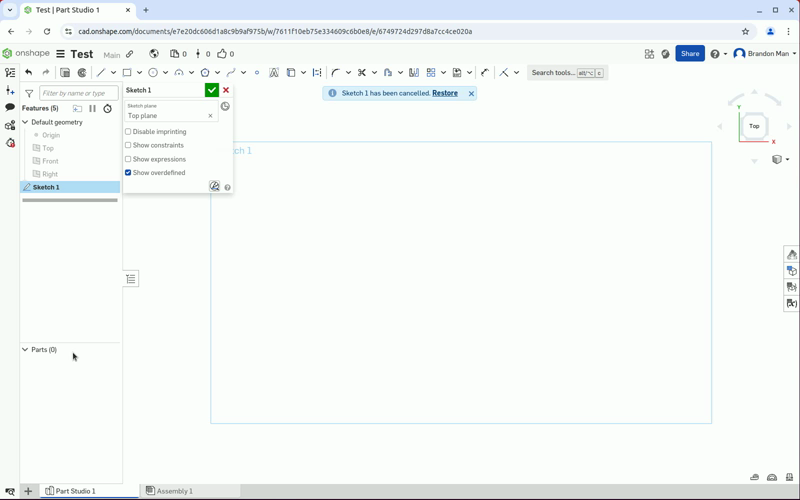
key(y)
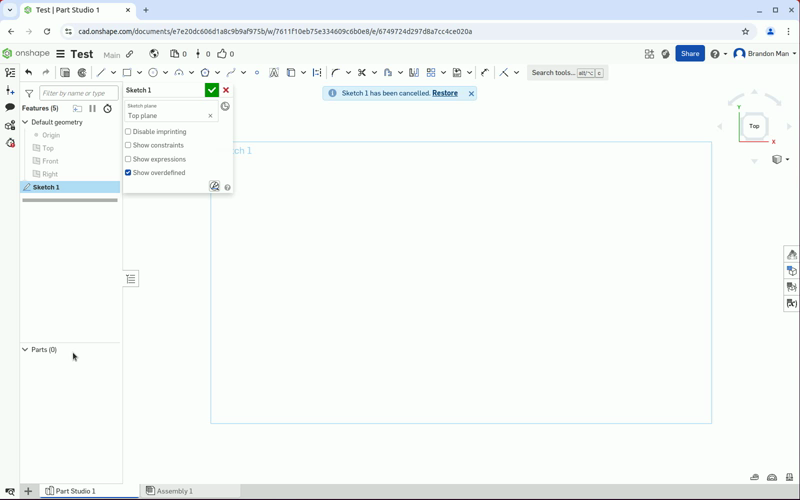
key(l)
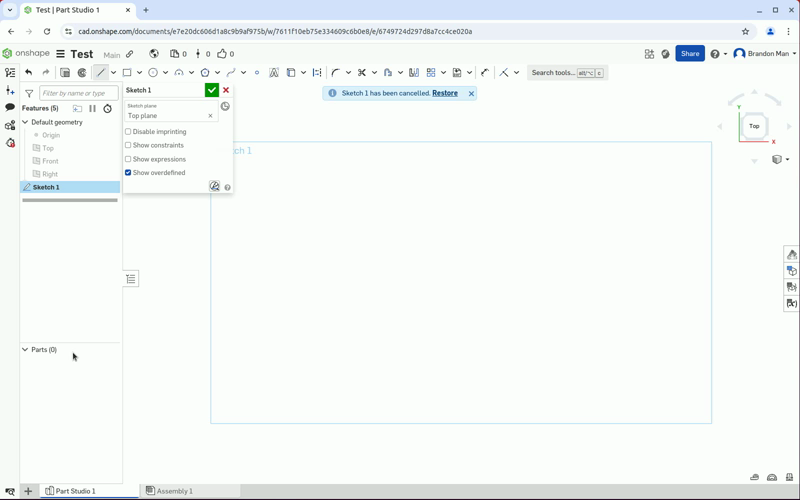
key_down(shift)
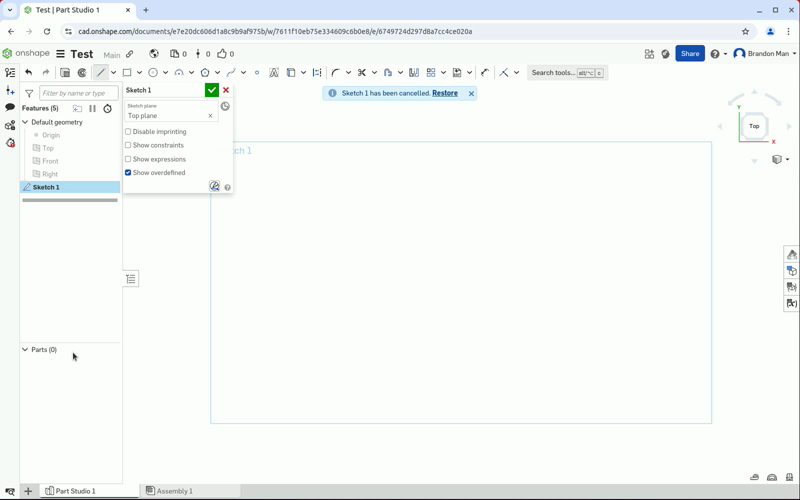
mouse_move(460, 282)
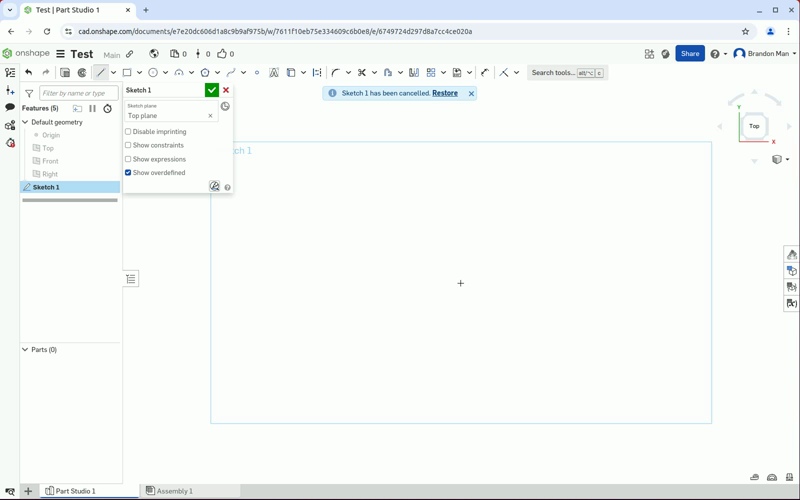
click(460, 282)
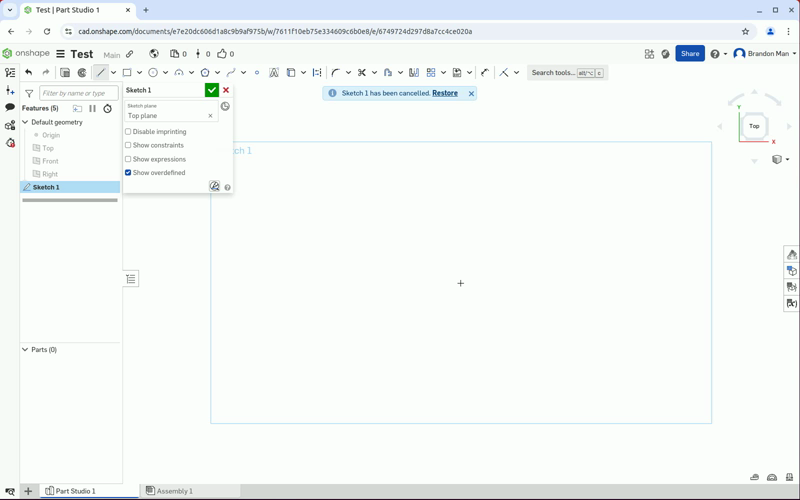
key_up(shift)
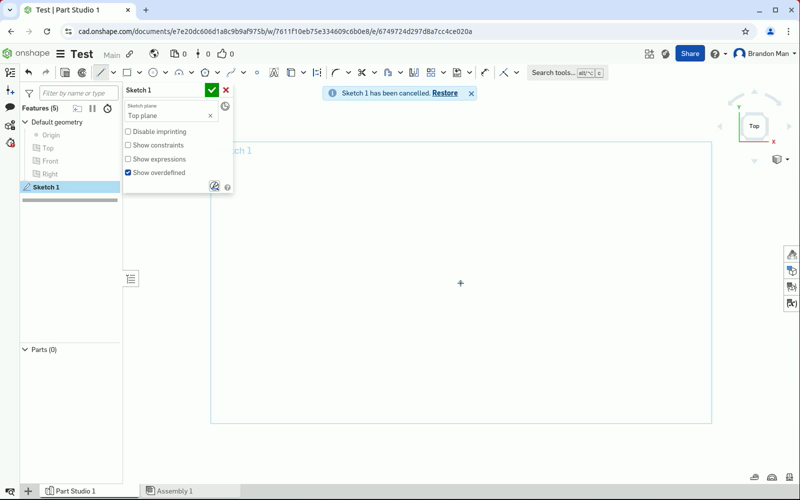
key_down(shift)
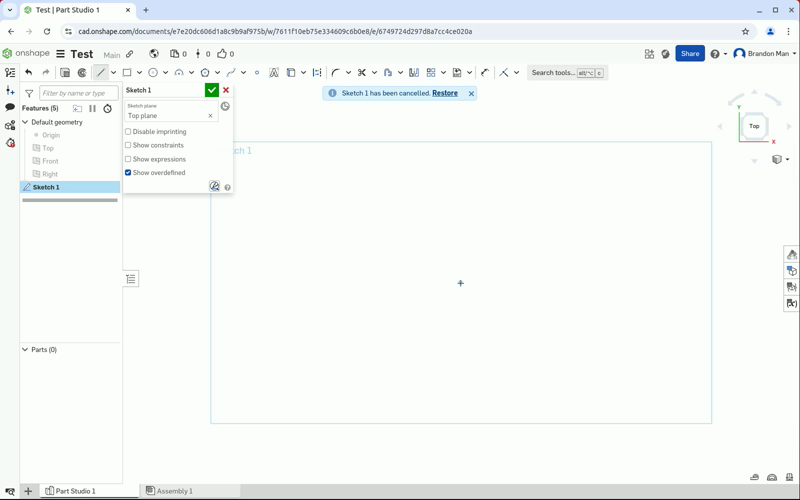
mouse_move(573, 282)
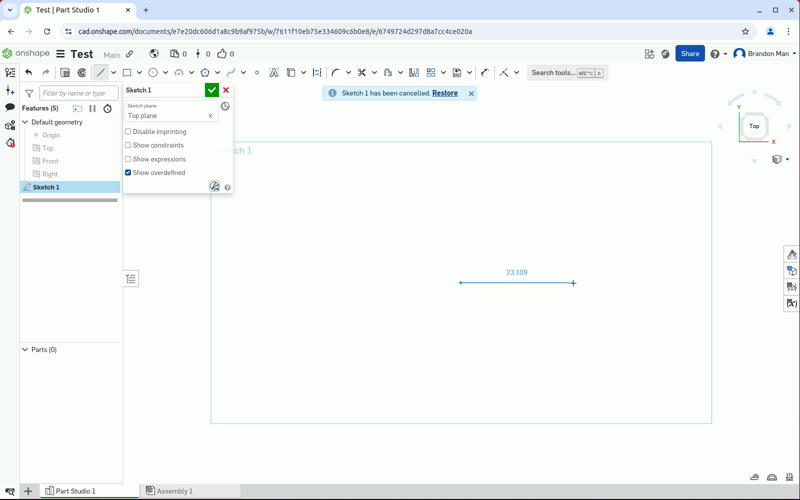
click(573, 282)
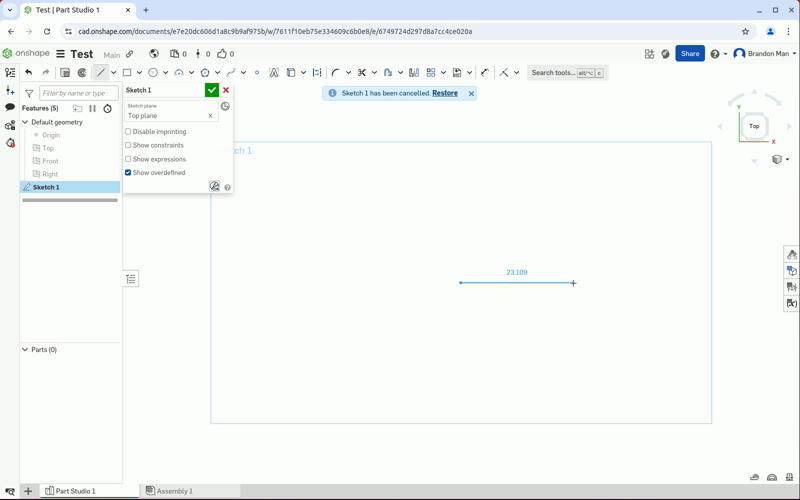
key_up(shift)
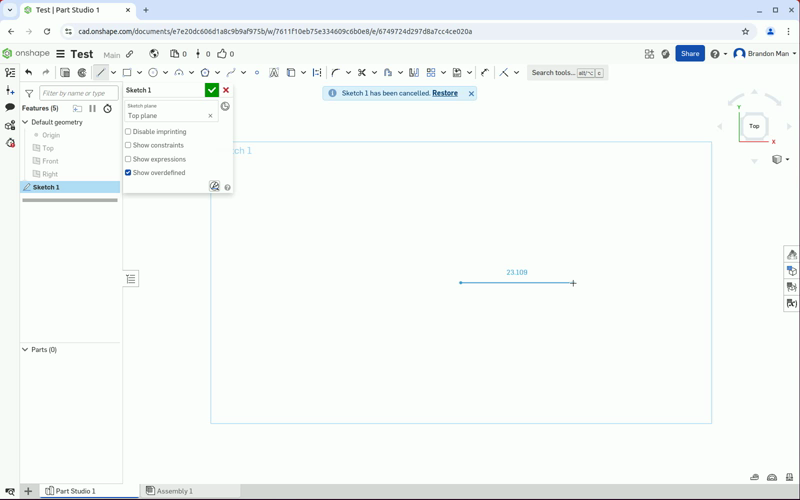
key_down(shift)
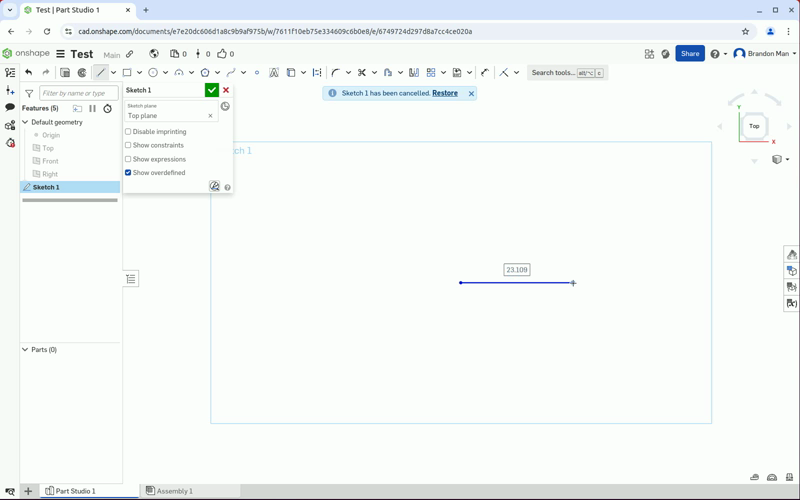
mouse_move(589, 282)
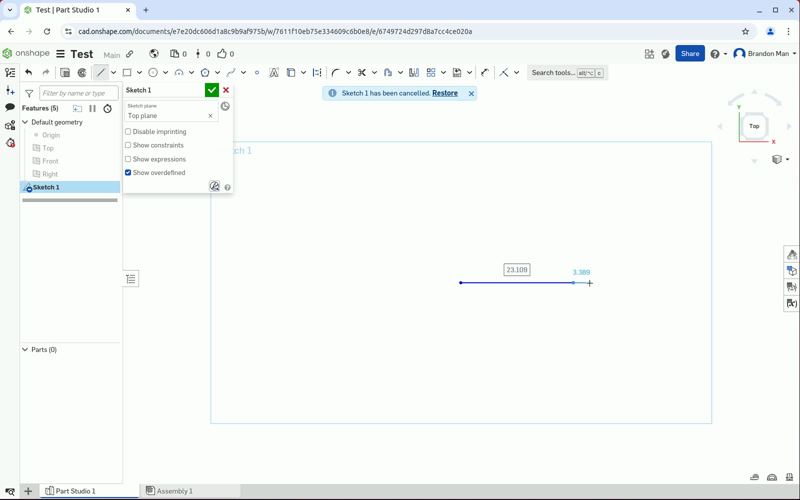
mouse_move(573, 281)
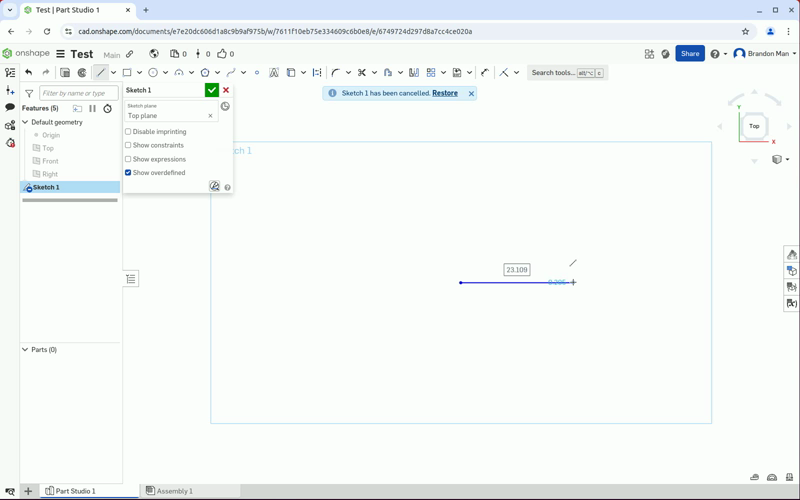
scroll(6)
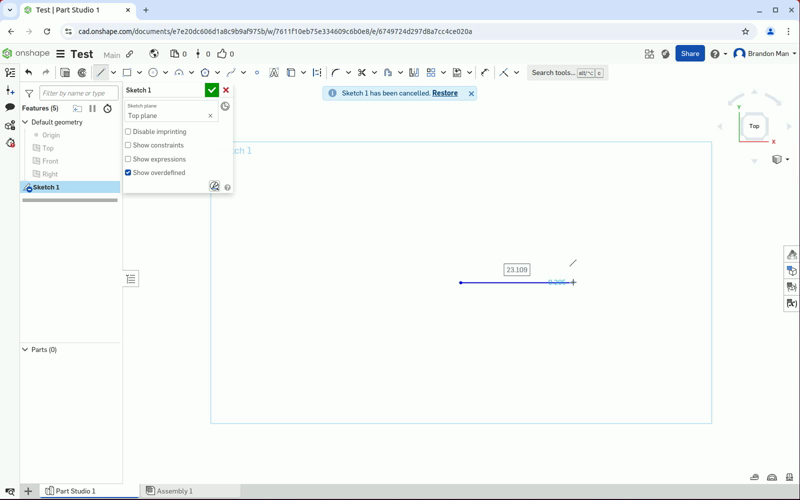
scroll(6)
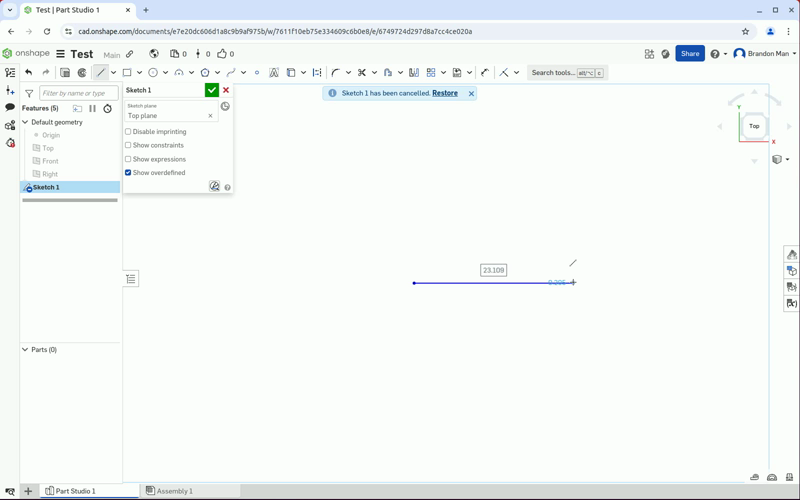
scroll(6)
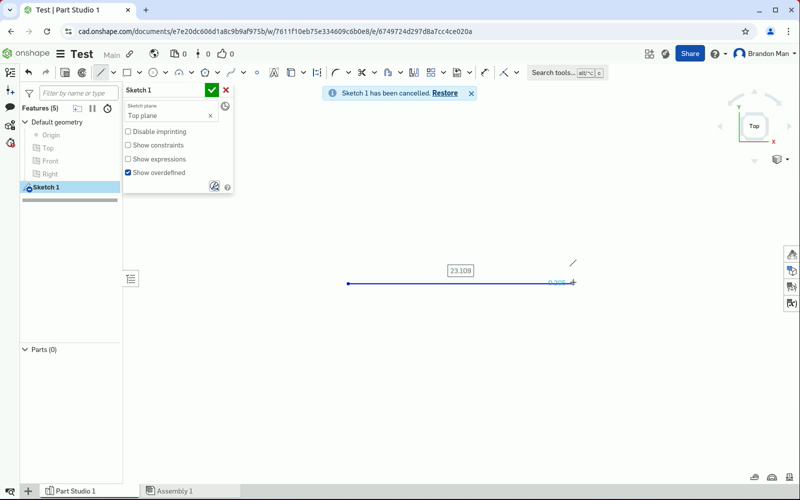
scroll(6)
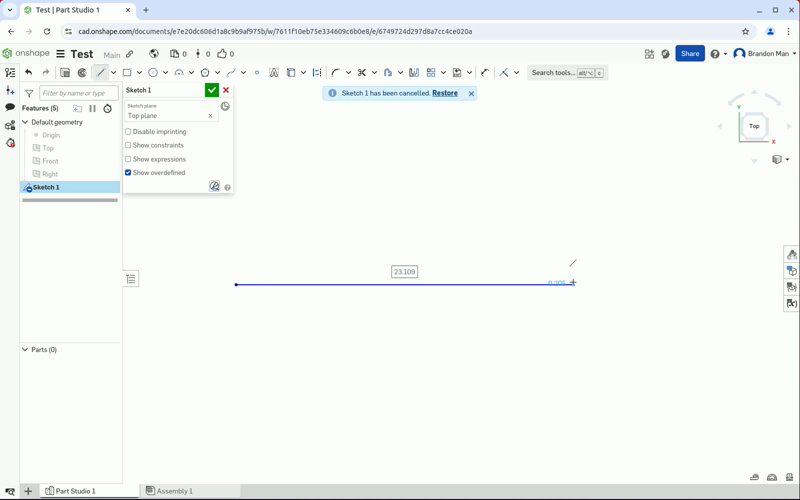
scroll(6)
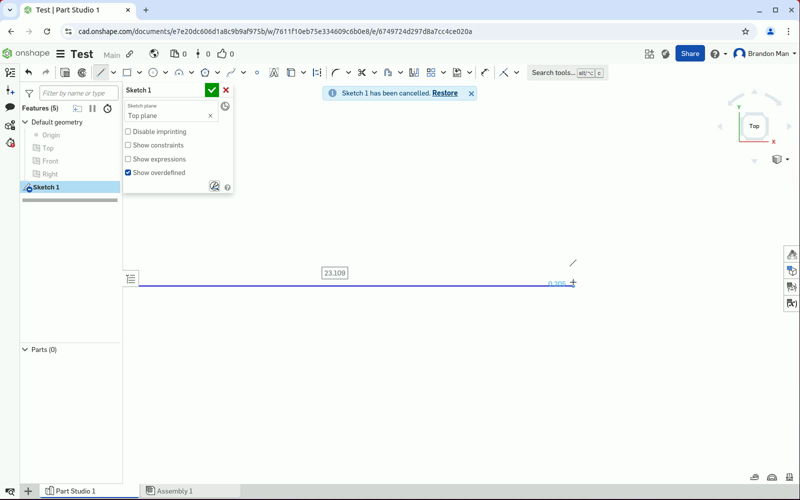
scroll(6)
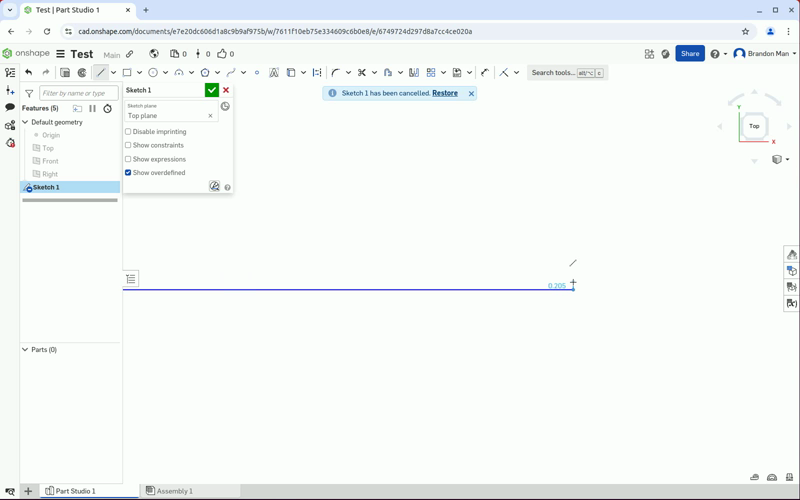
scroll(6)
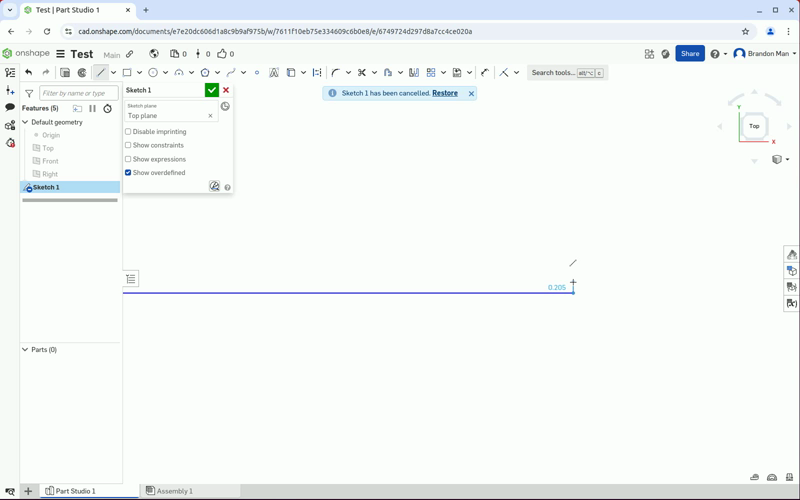
click(573, 281)
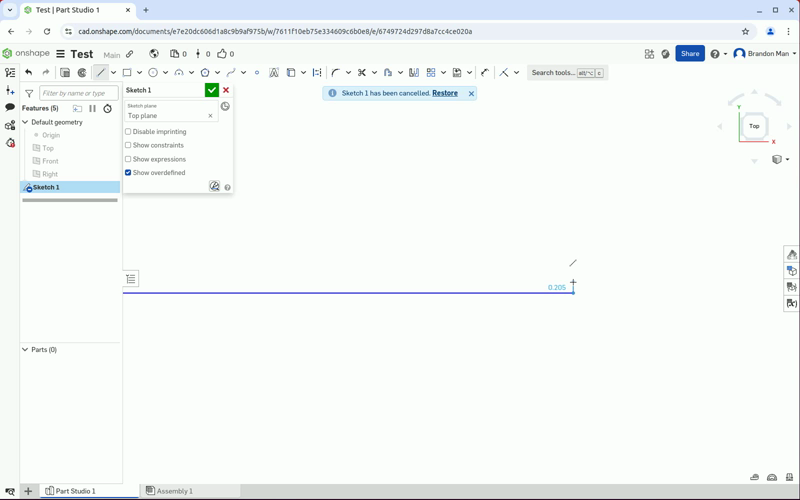
scroll(-6)
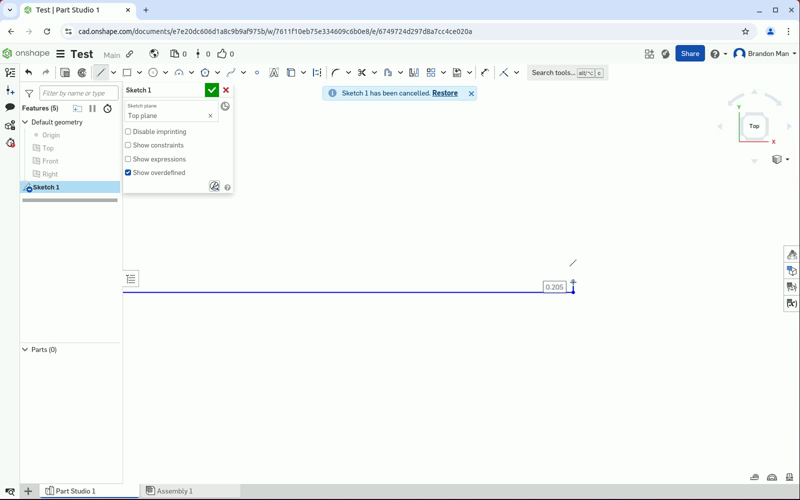
scroll(-6)
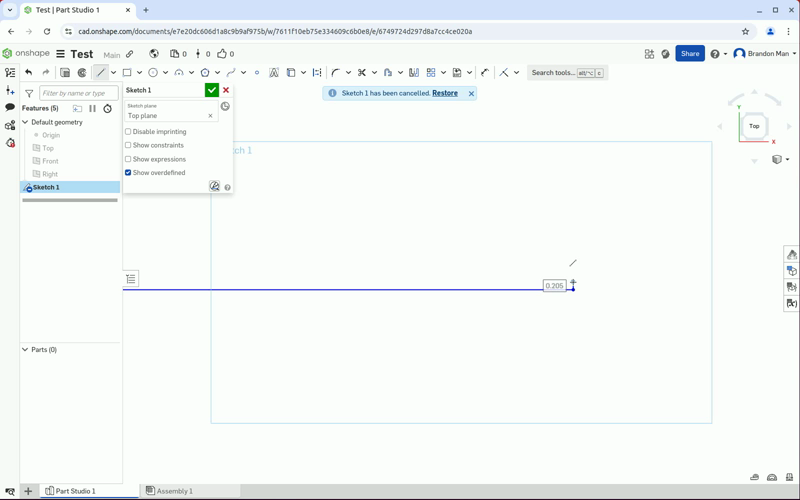
scroll(-6)
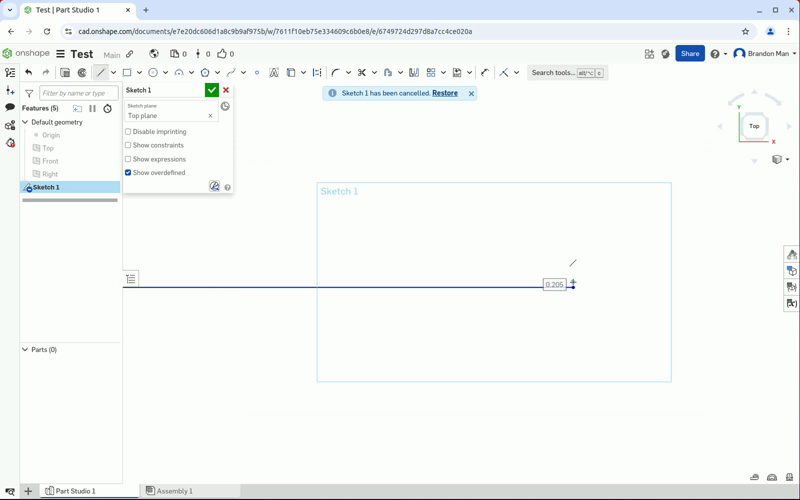
scroll(-6)
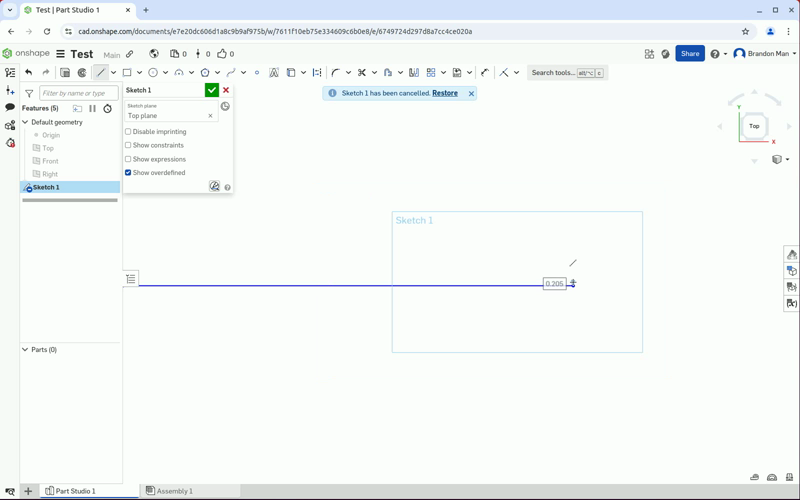
scroll(-6)
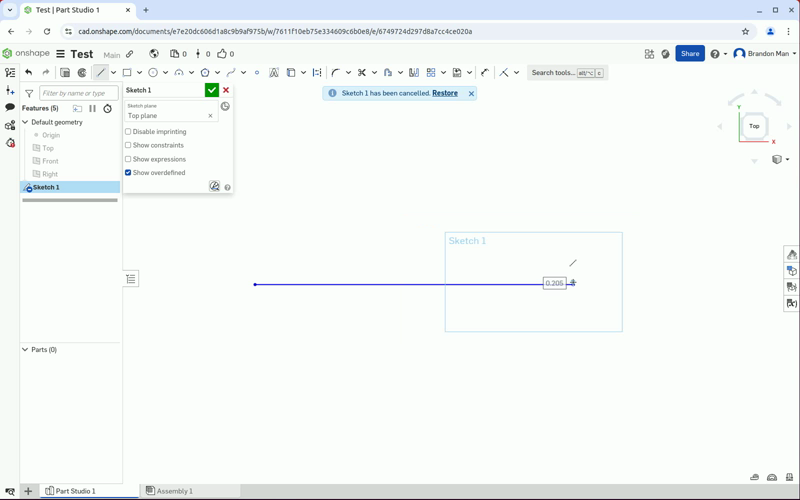
scroll(-6)
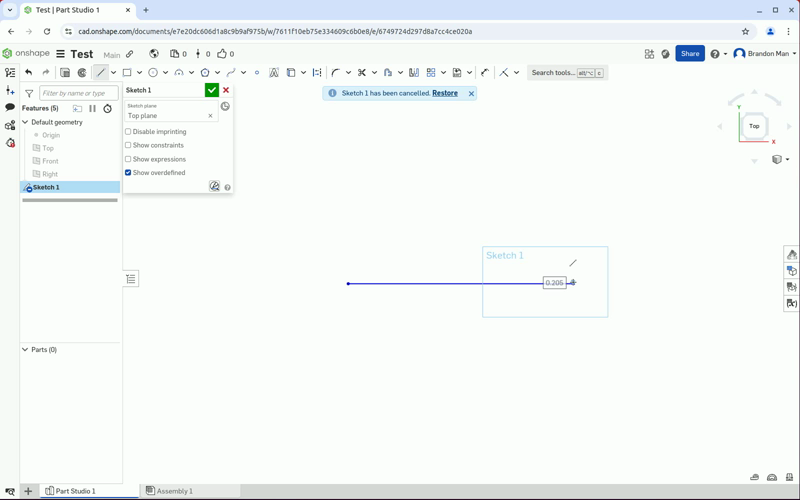
scroll(-6)
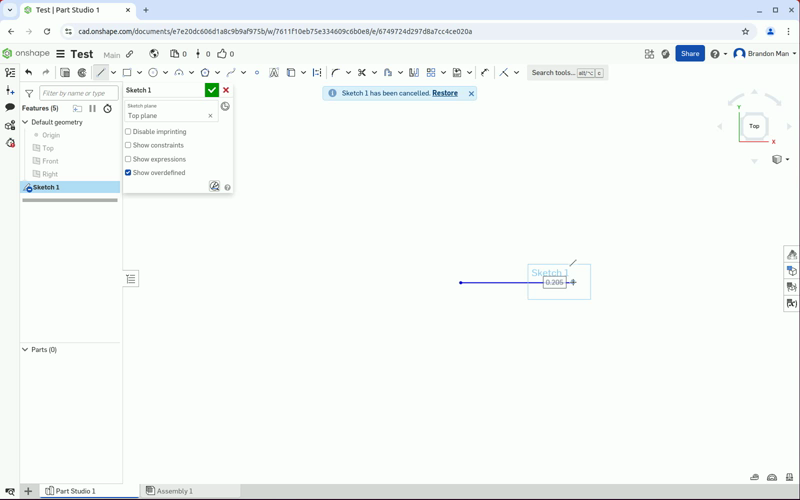
key_up(shift)
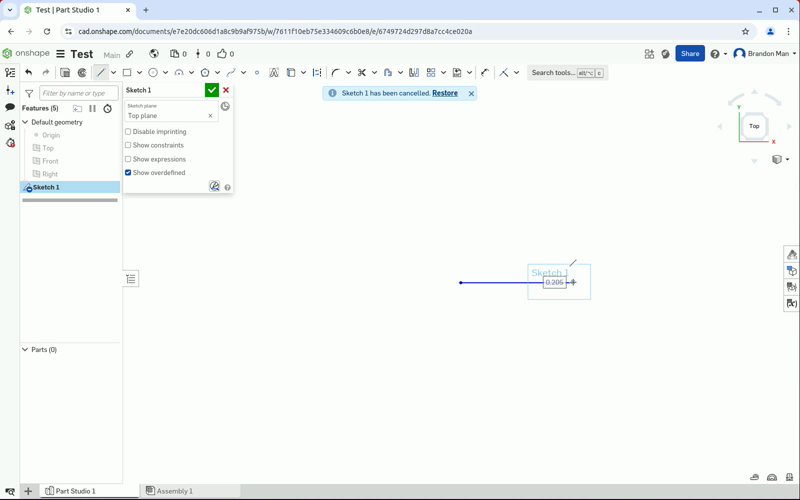
key_down(shift)
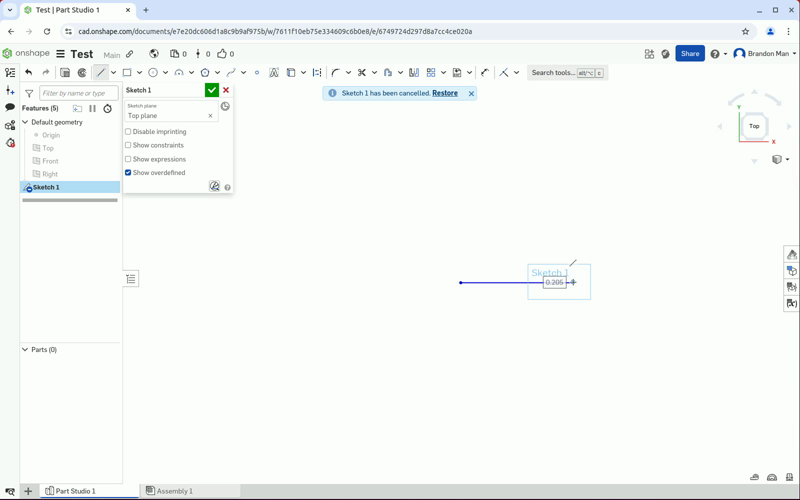
mouse_move(589, 281)
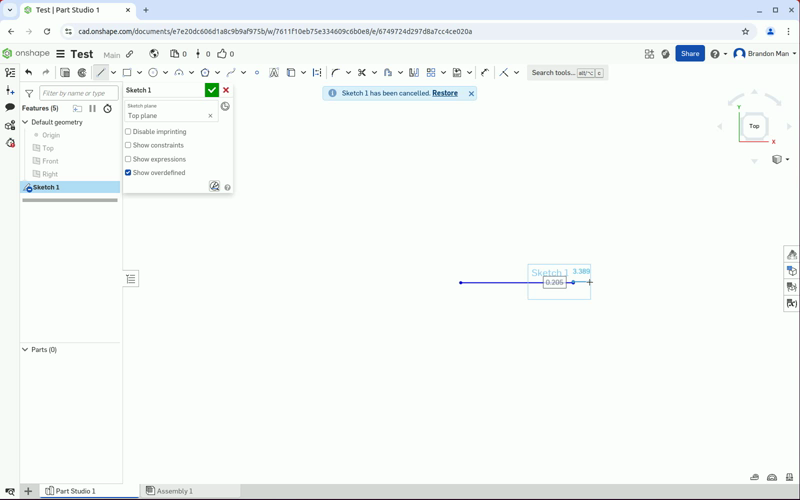
mouse_move(564, 281)
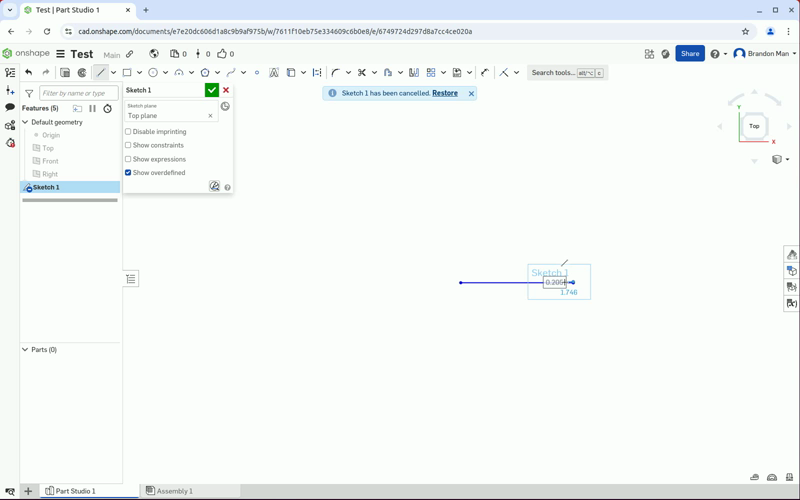
click(564, 281)
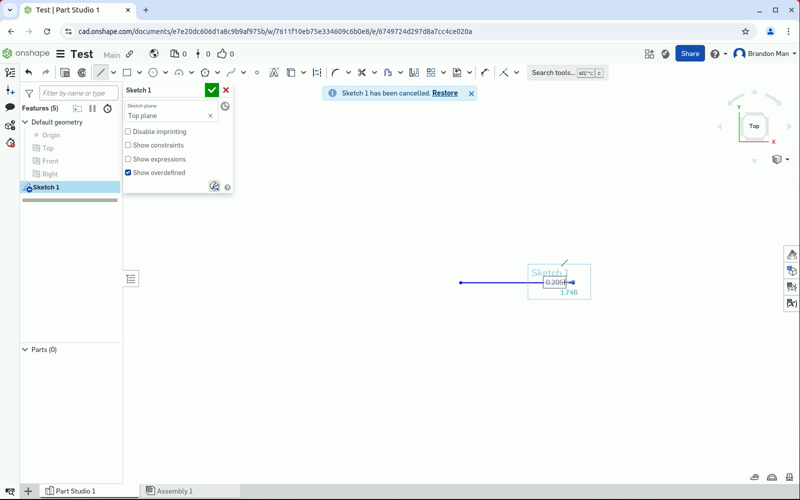
key_up(shift)
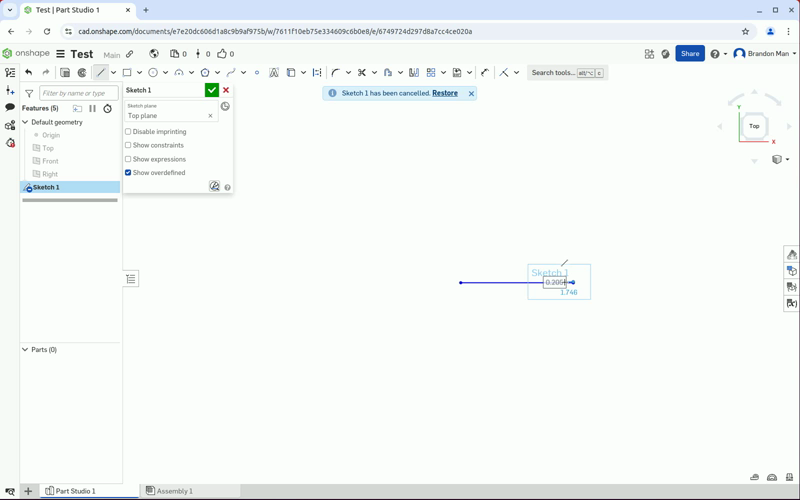
key_down(shift)
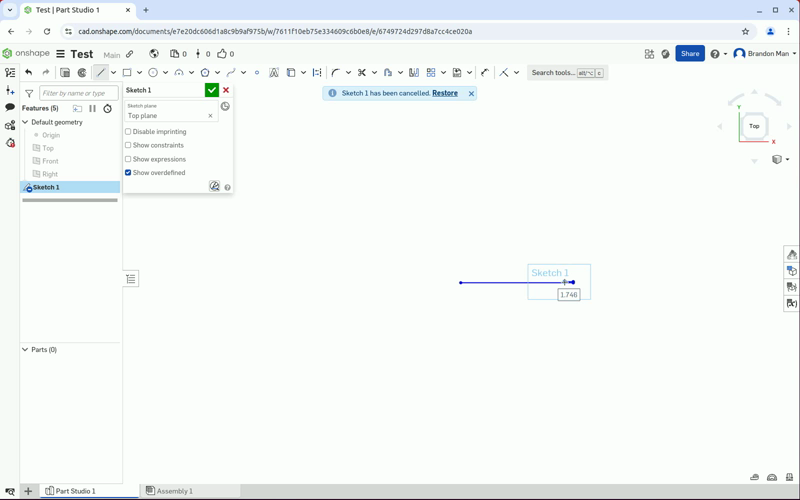
mouse_move(589, 281)
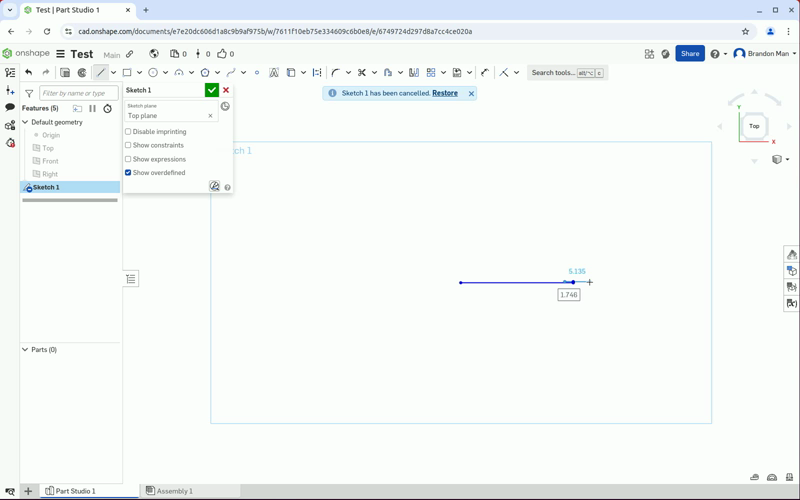
mouse_move(564, 223)
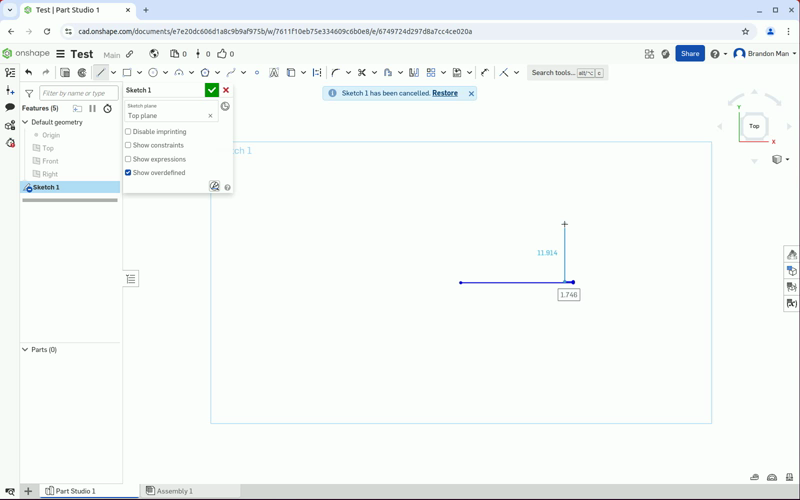
click(564, 223)
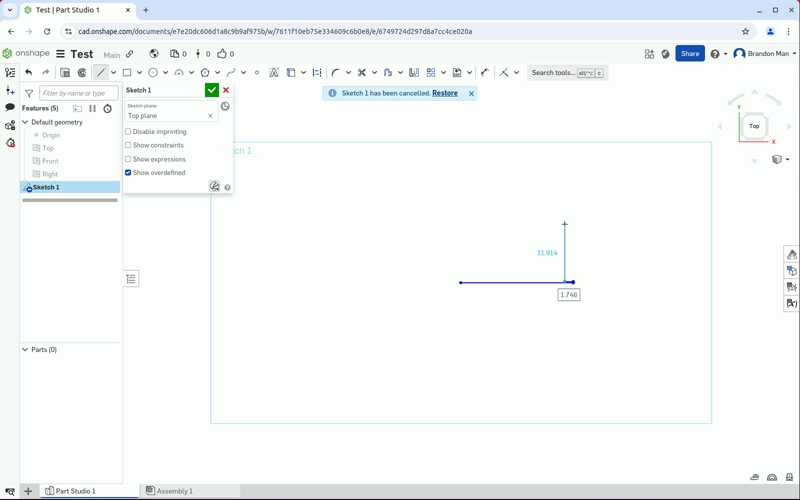
key_up(shift)
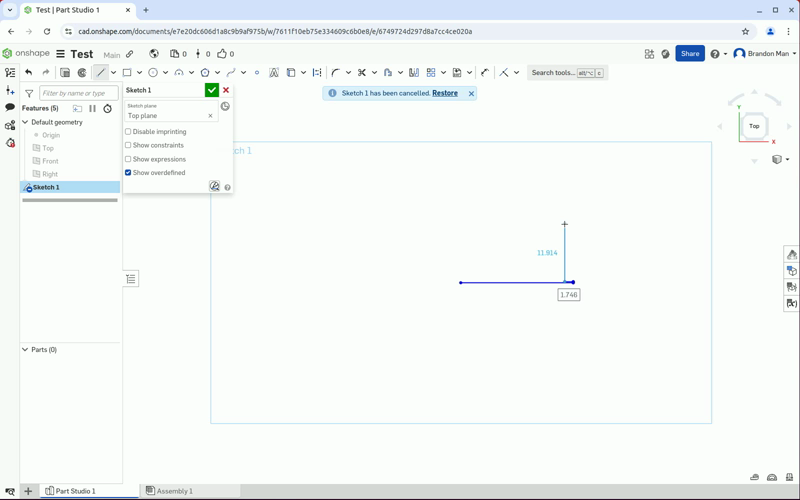
key_down(shift)
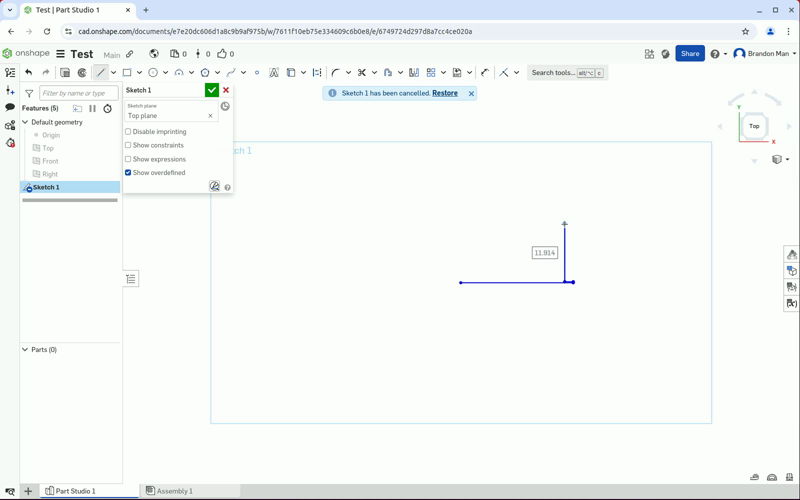
mouse_move(589, 223)
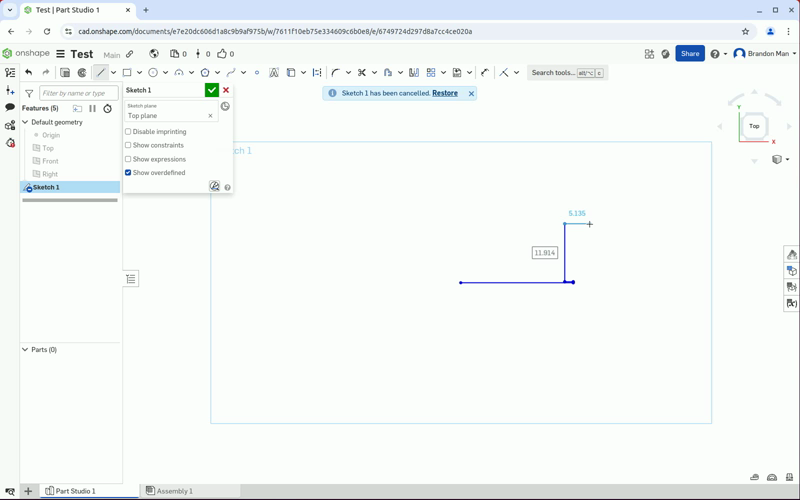
mouse_move(573, 223)
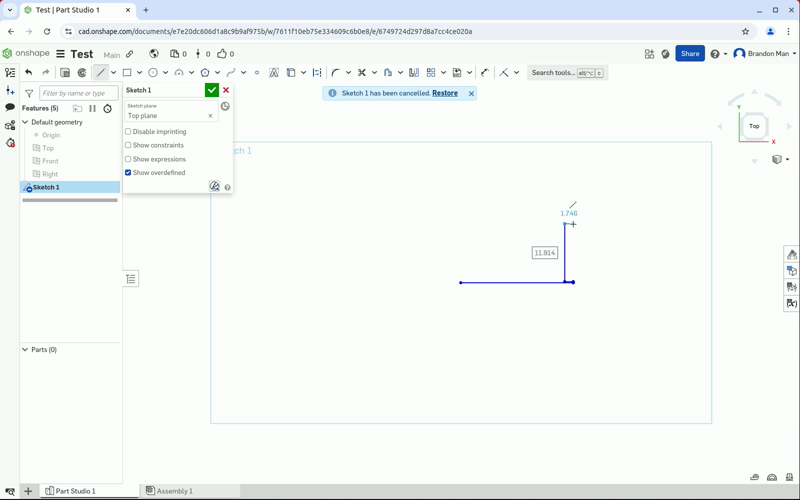
click(573, 223)
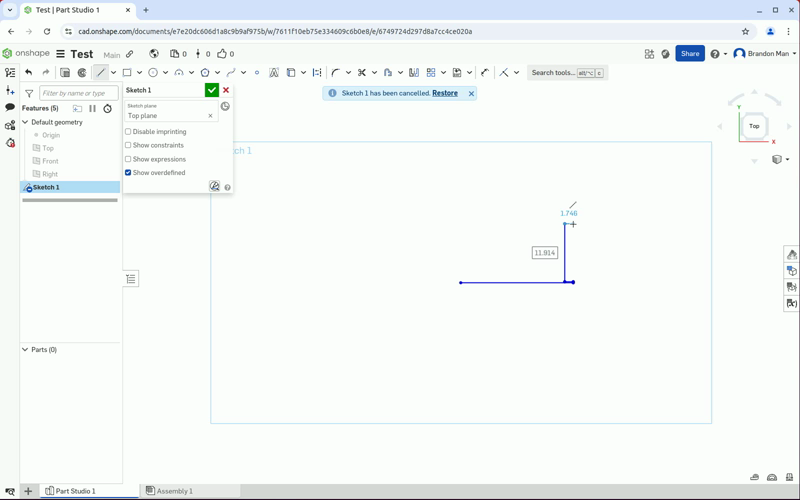
key_up(shift)
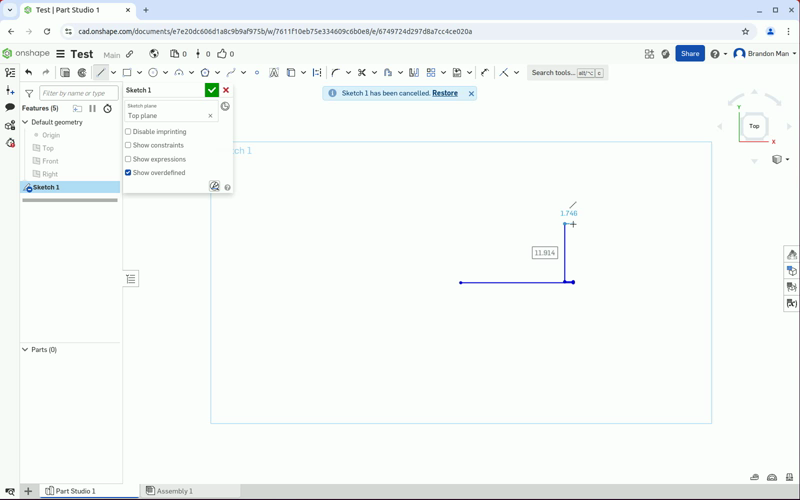
key_down(shift)
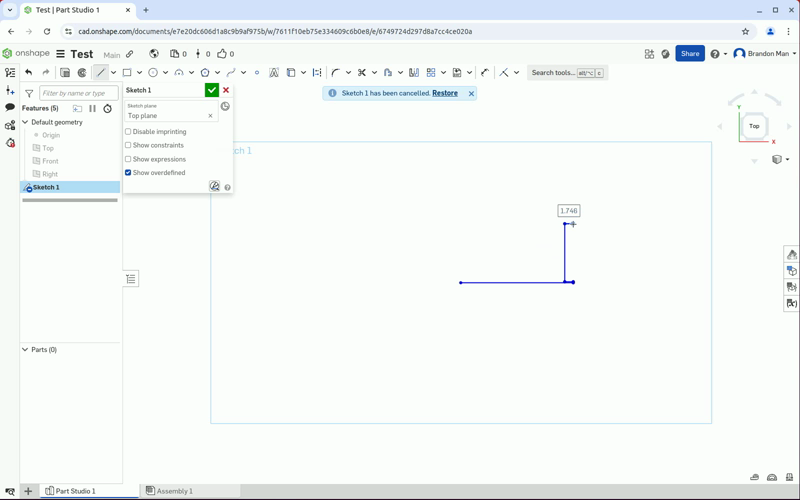
mouse_move(589, 223)
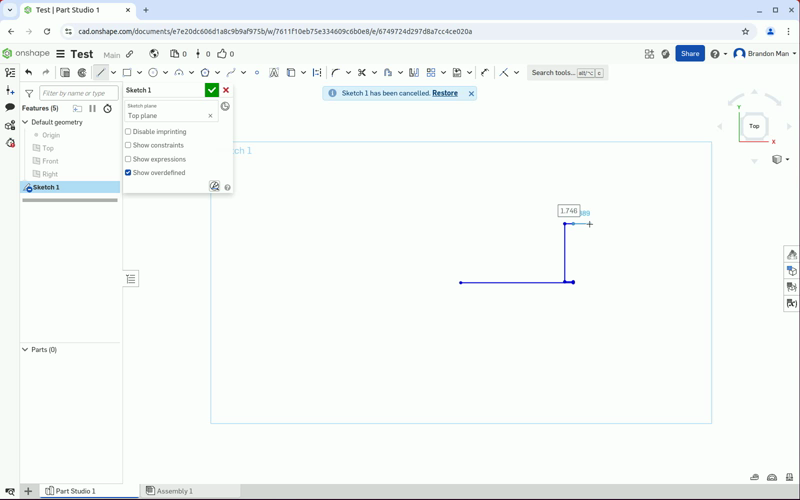
mouse_move(573, 222)
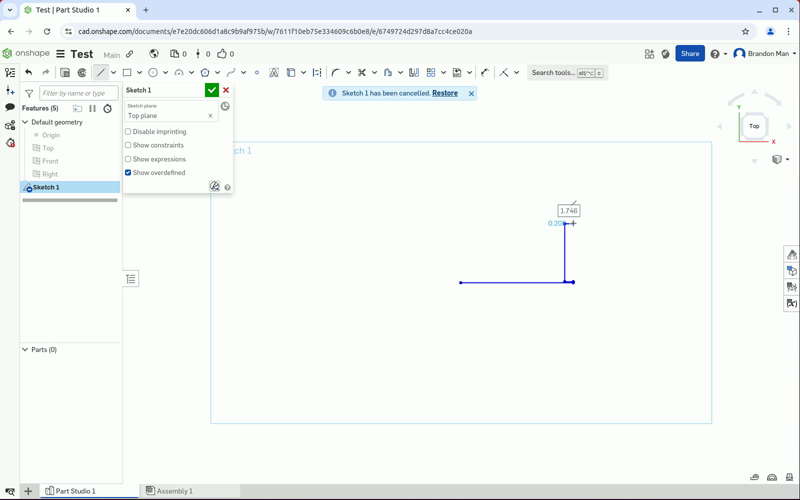
scroll(6)
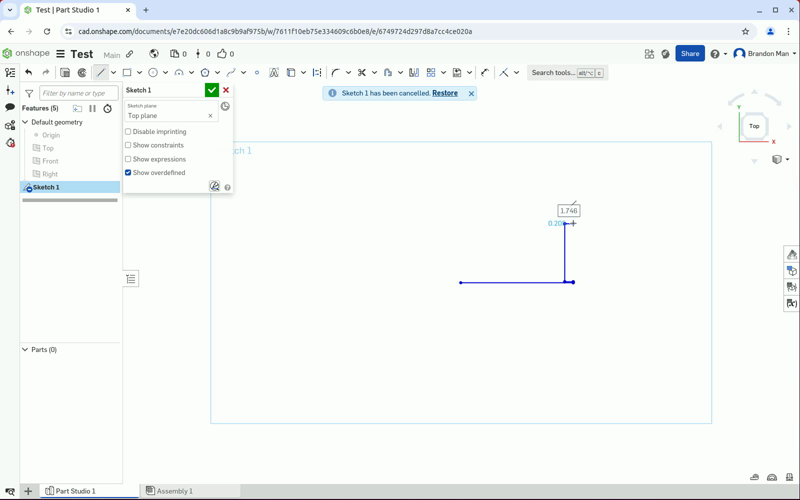
scroll(6)
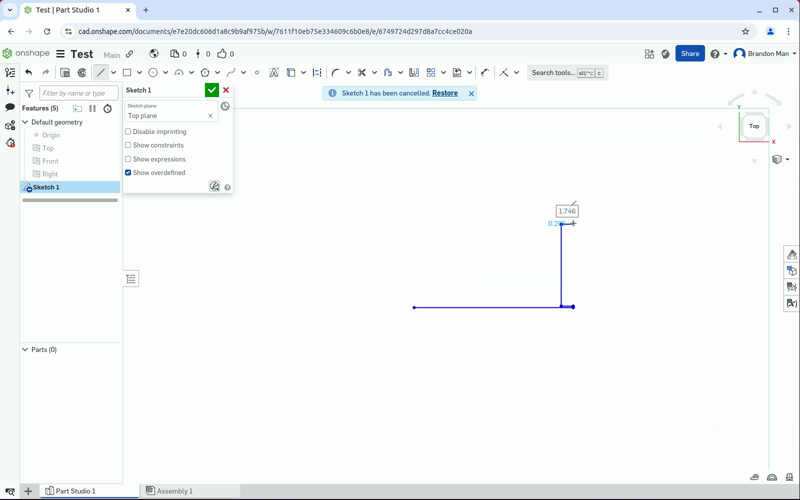
scroll(6)
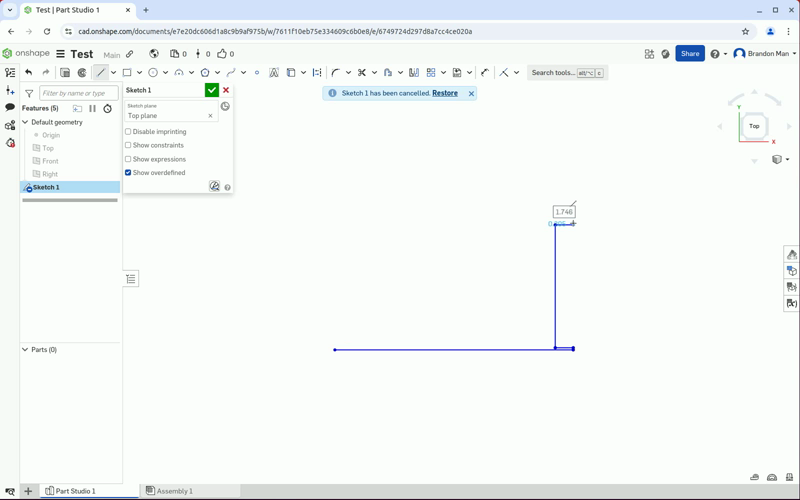
scroll(6)
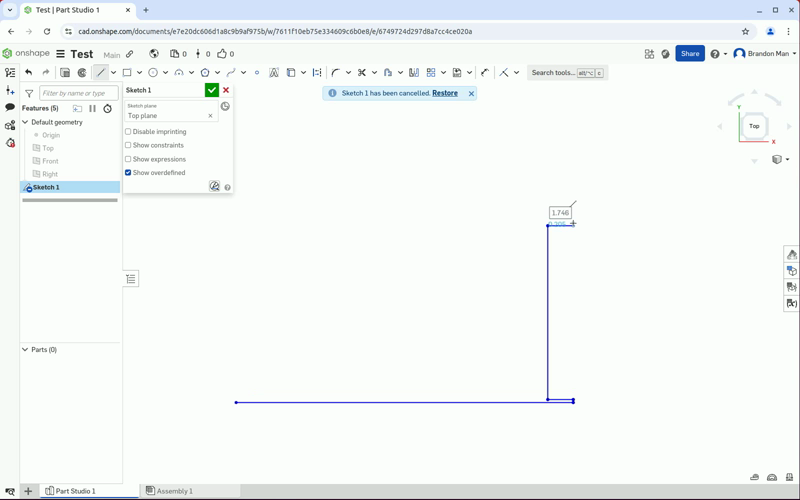
scroll(6)
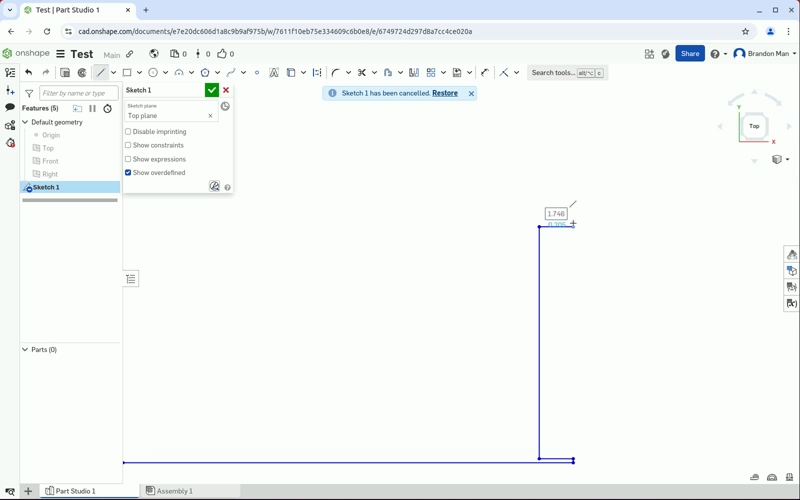
scroll(6)
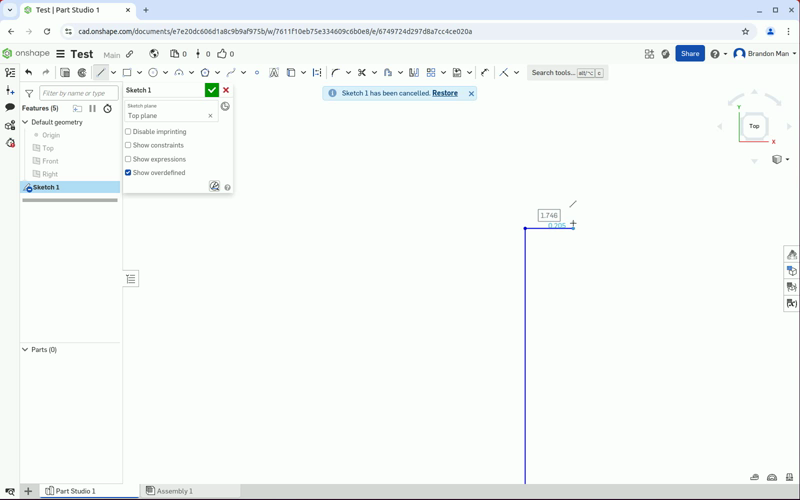
scroll(6)
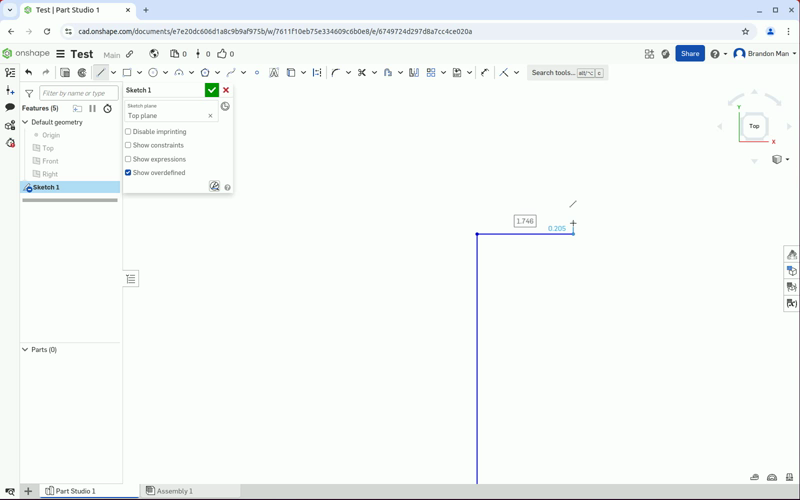
click(573, 222)
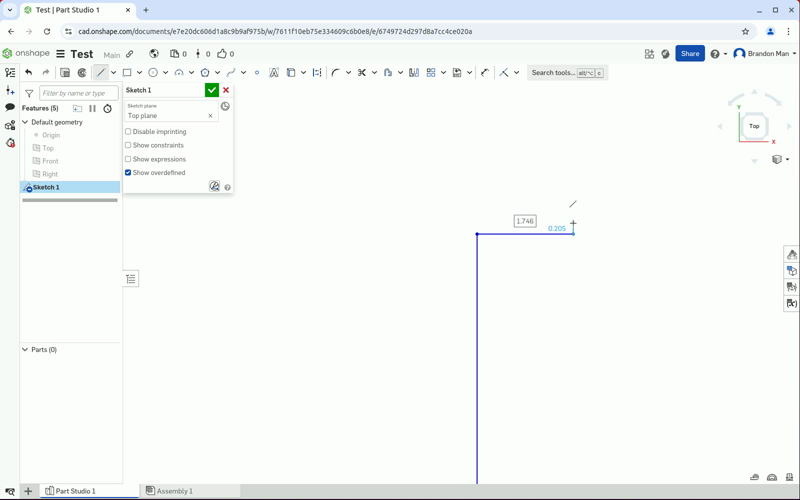
scroll(-6)
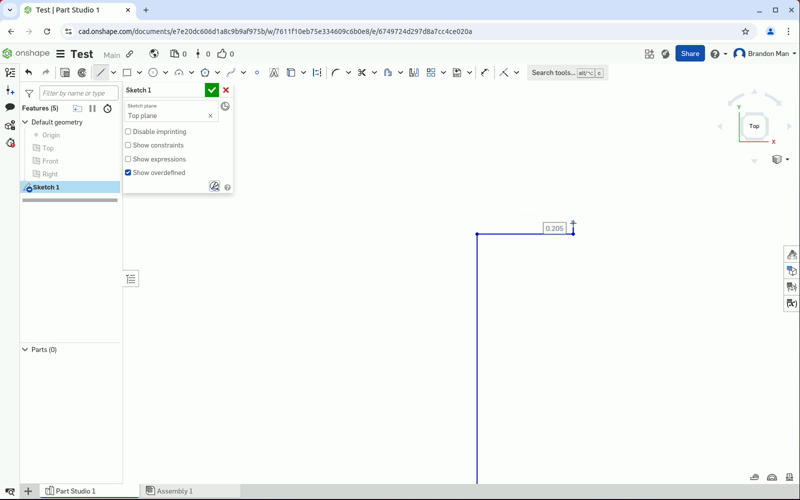
scroll(-6)
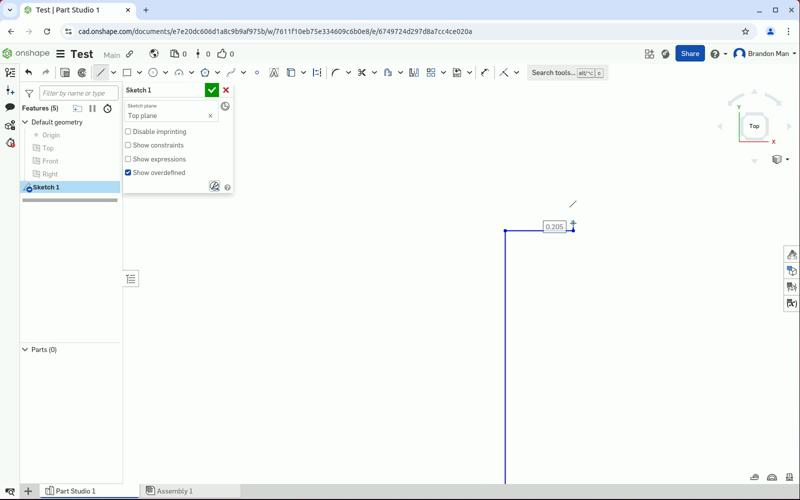
scroll(-6)
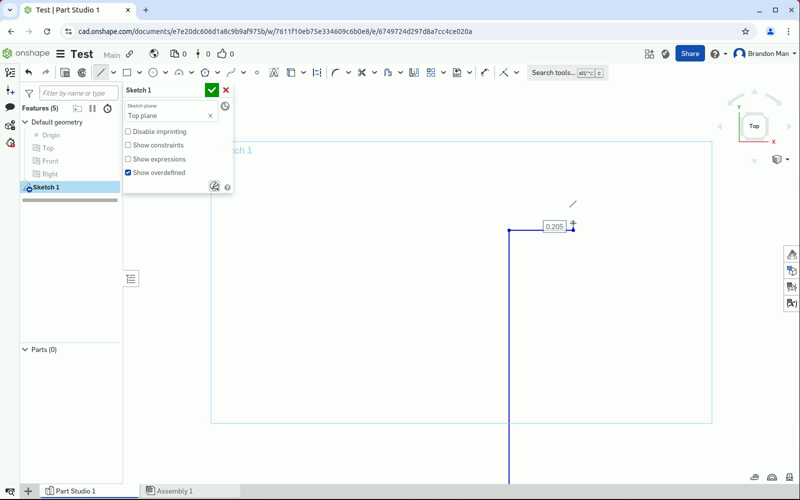
scroll(-6)
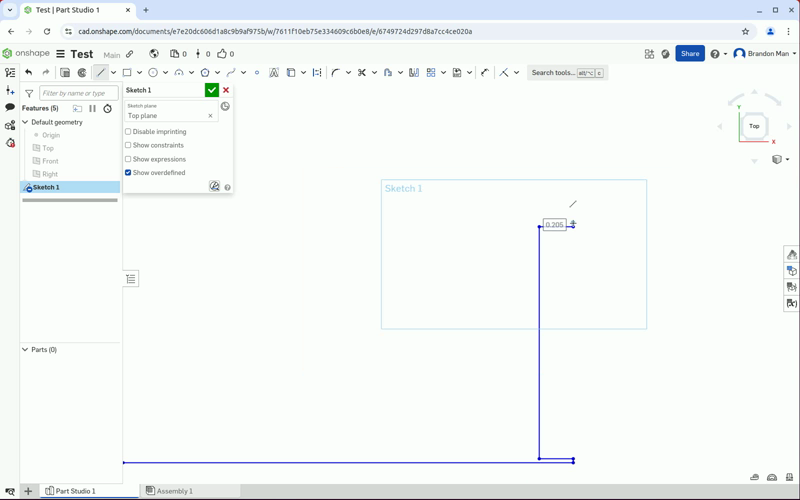
scroll(-6)
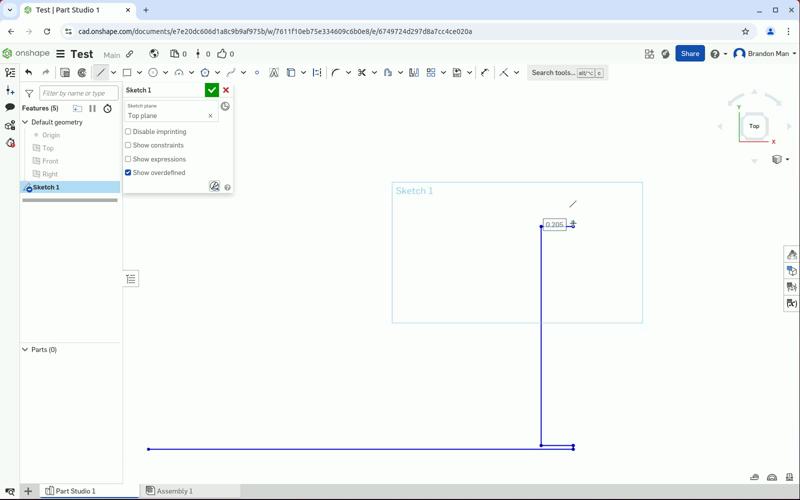
scroll(-6)
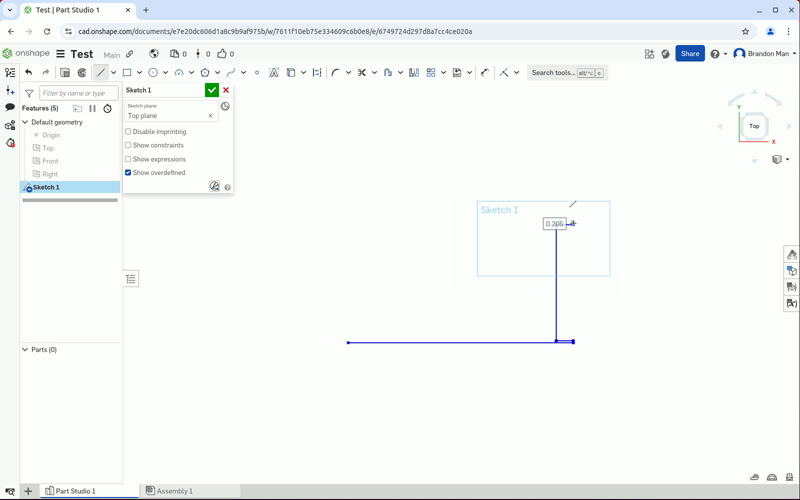
scroll(-6)
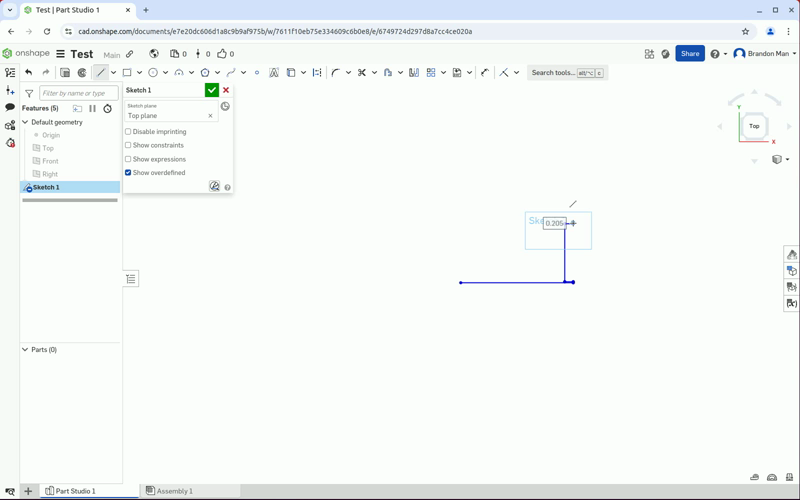
key_up(shift)
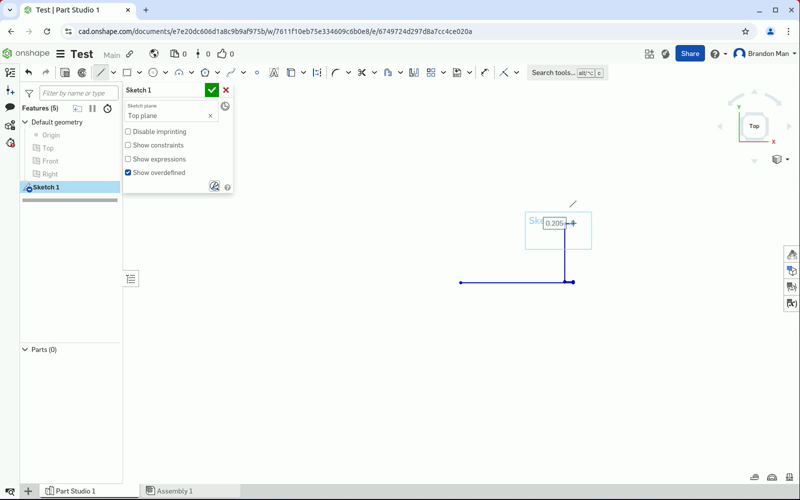
key_down(shift)
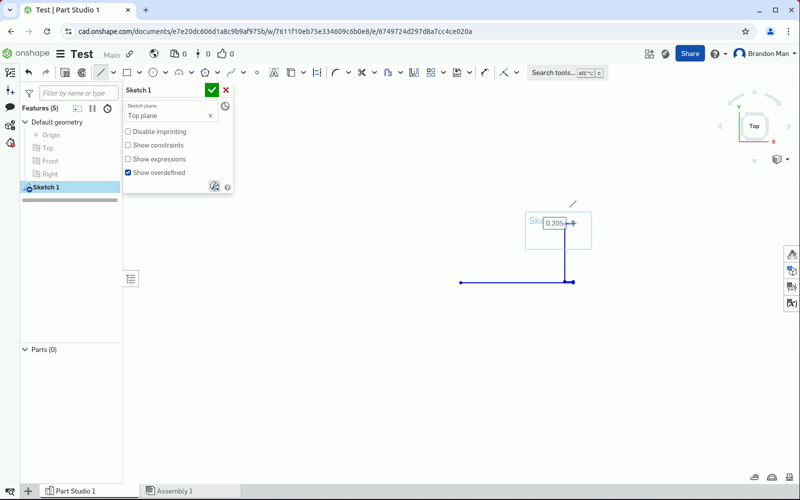
mouse_move(460, 222)
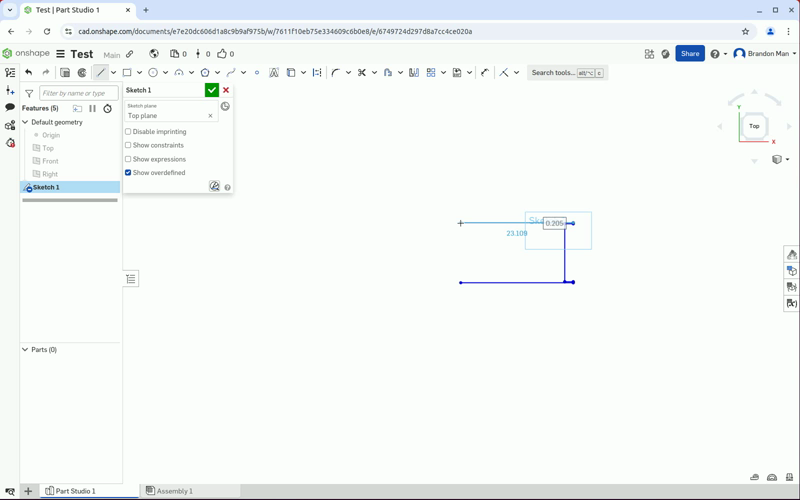
click(460, 222)
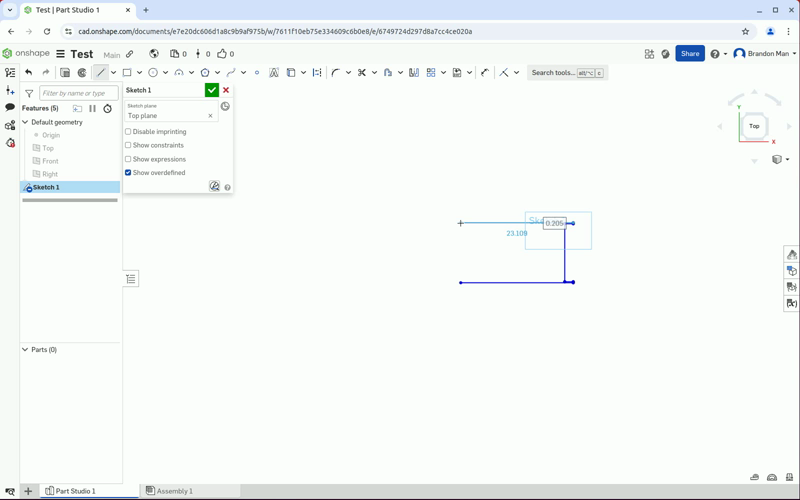
key_up(shift)
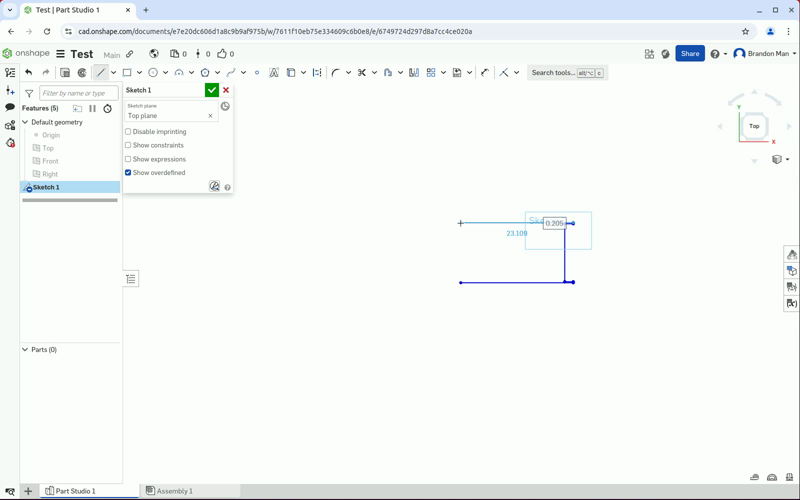
key_down(shift)
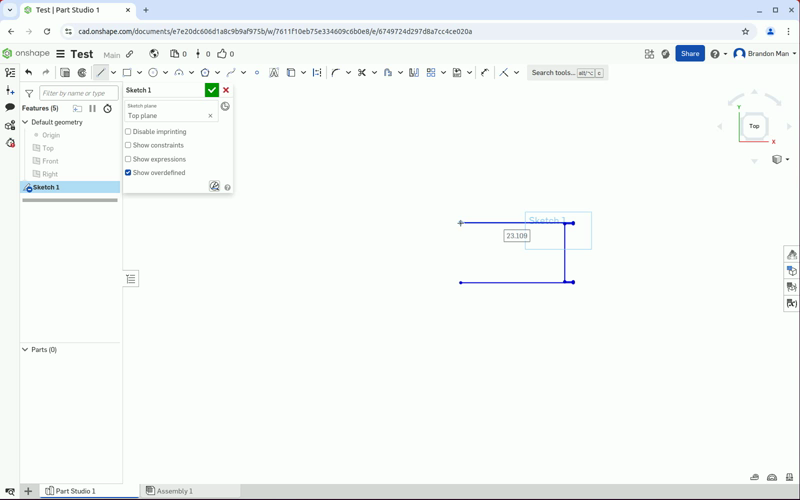
mouse_move(460, 282)
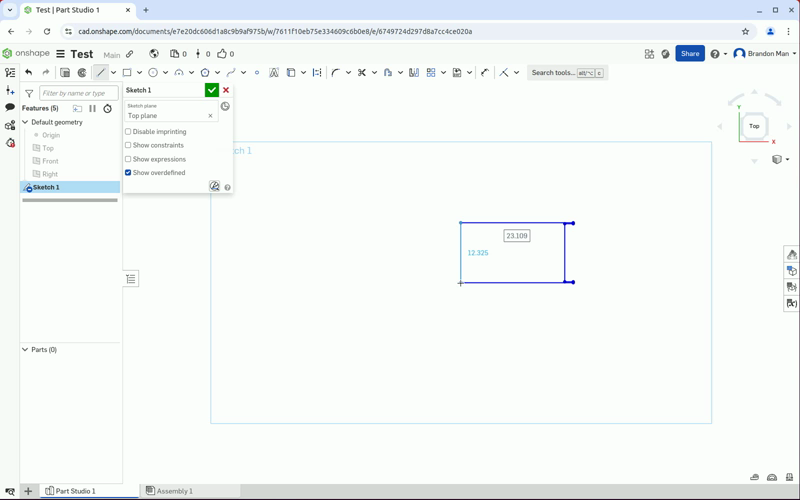
key_up(shift)
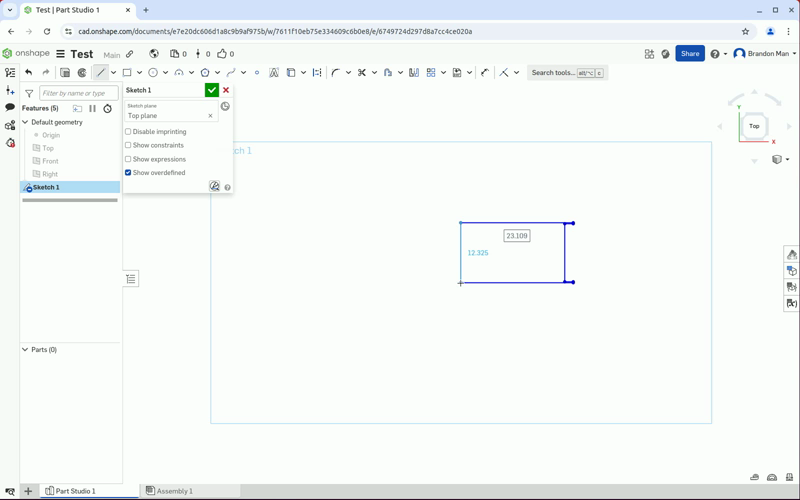
click(460, 282)
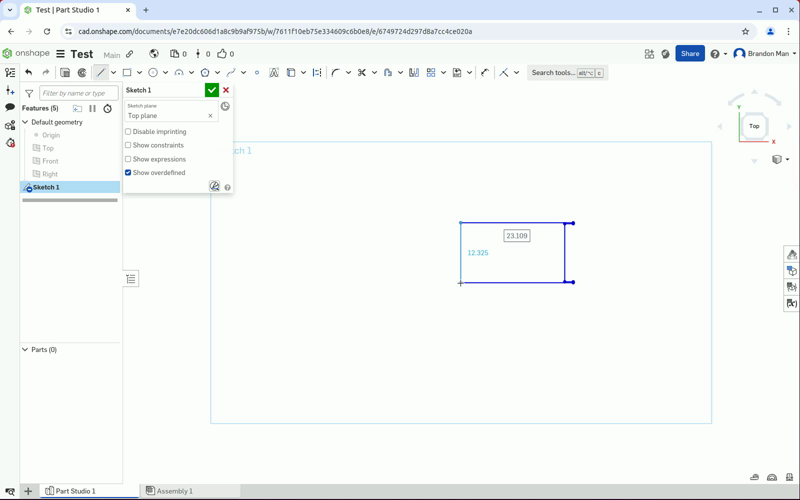
key(esc)
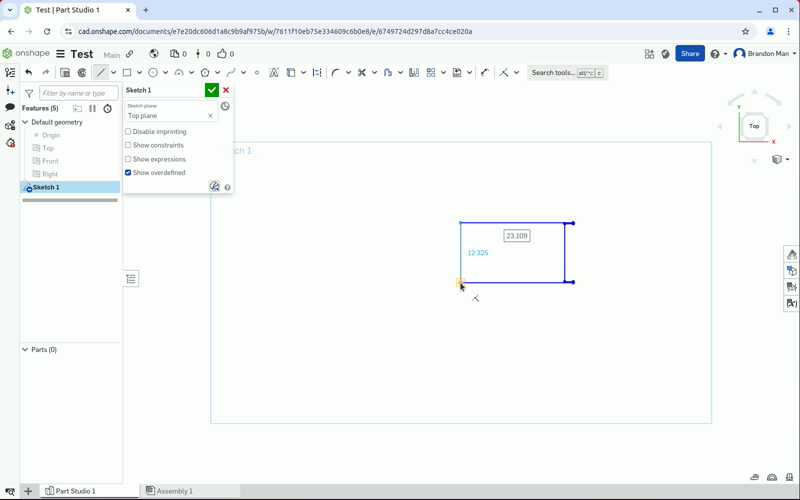
mouse_move(477, 278)
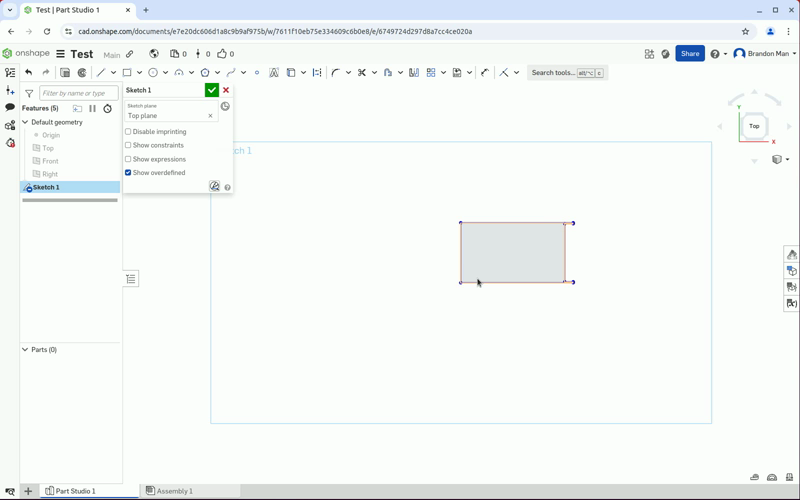
click(477, 278)
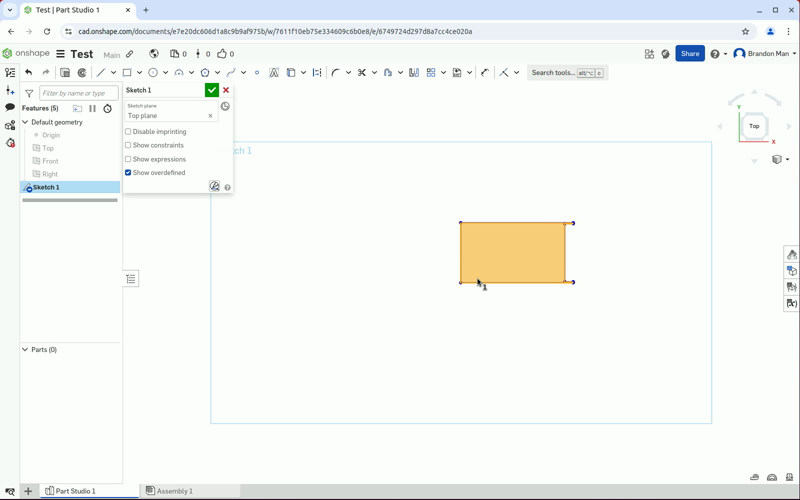
mouse_move(73, 352)
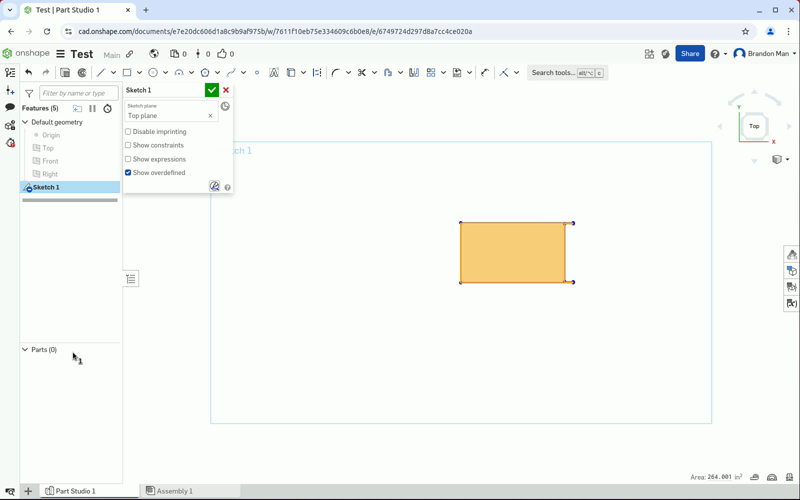
key(shift+y)
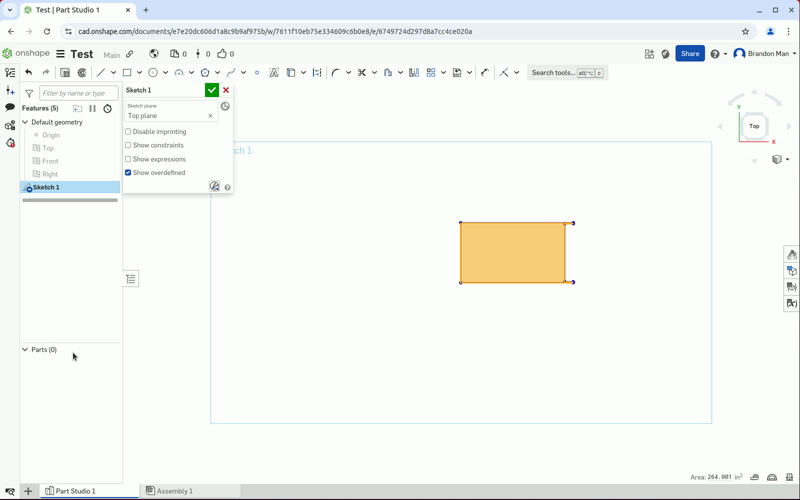
key(shift+e)
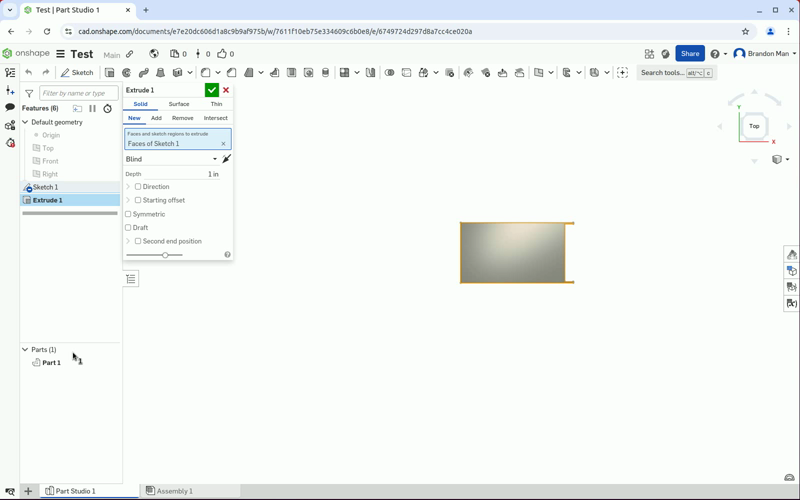
mouse_move(143, 106)
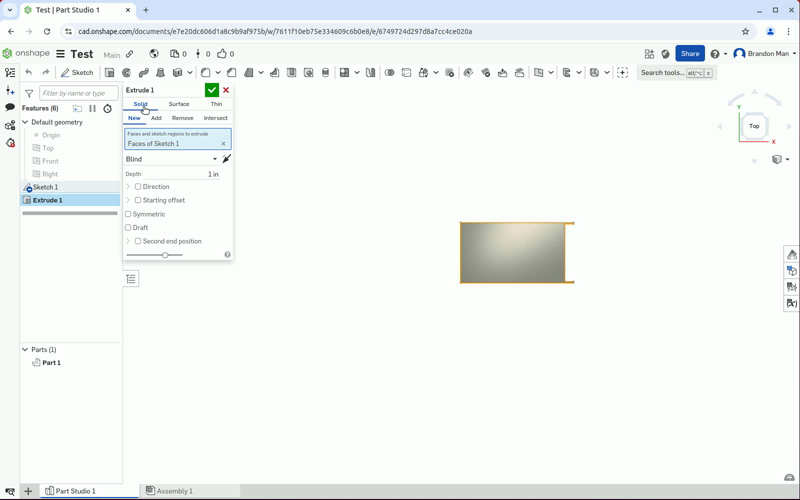
click(143, 106)
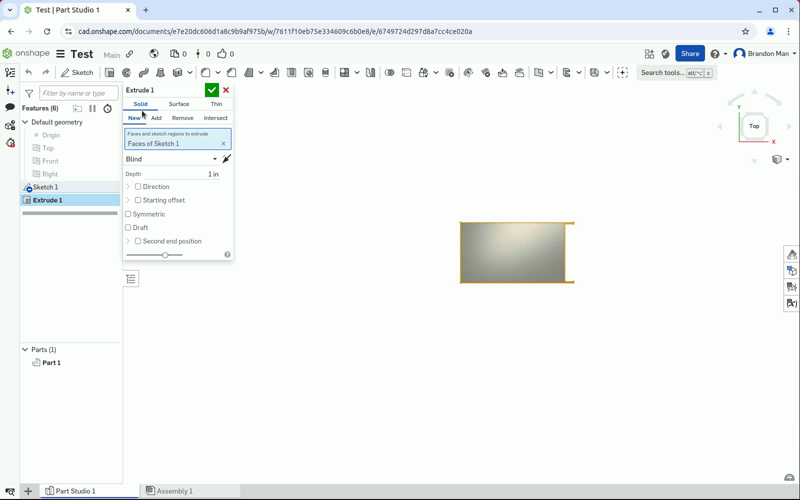
mouse_move(137, 120)
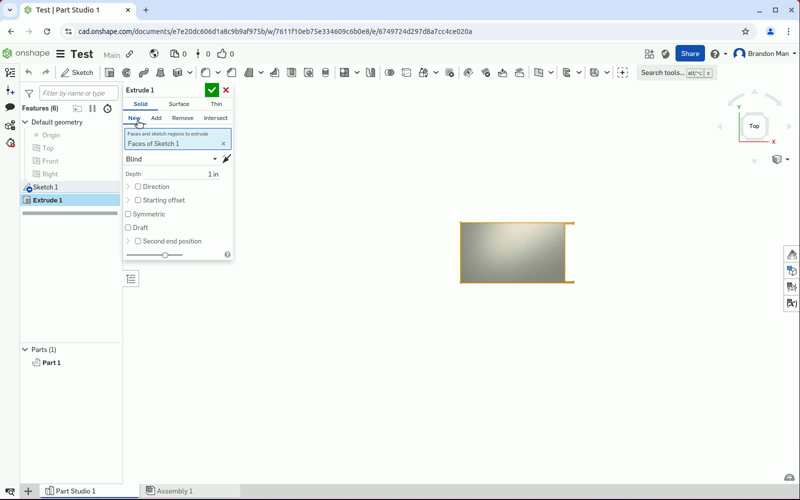
click(137, 120)
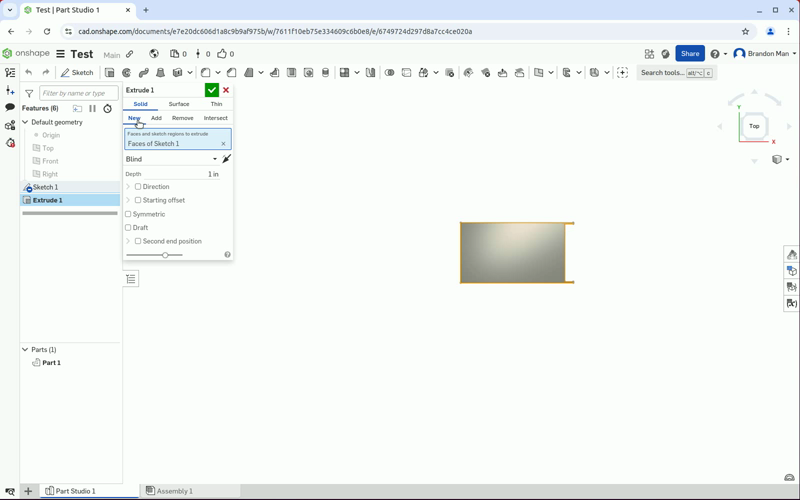
key(tab, 4)
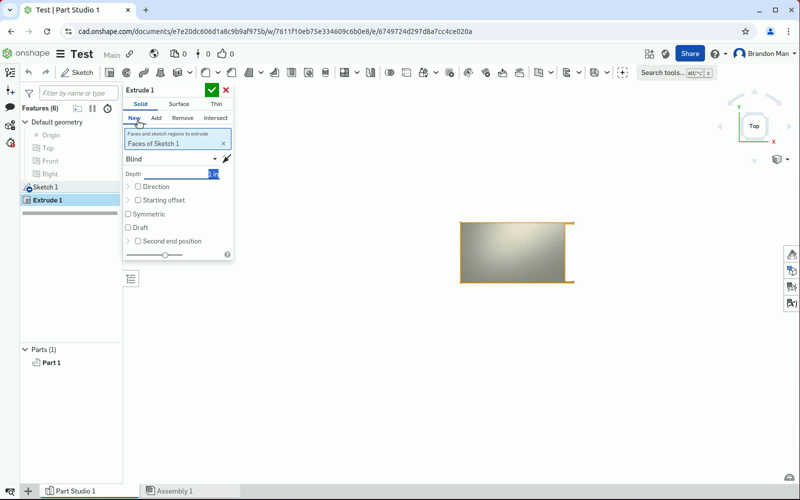
text(3.129)
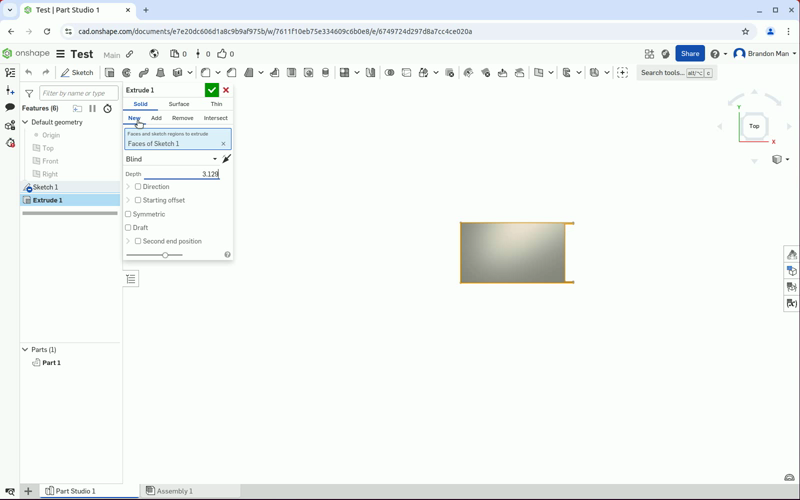
key(enter)
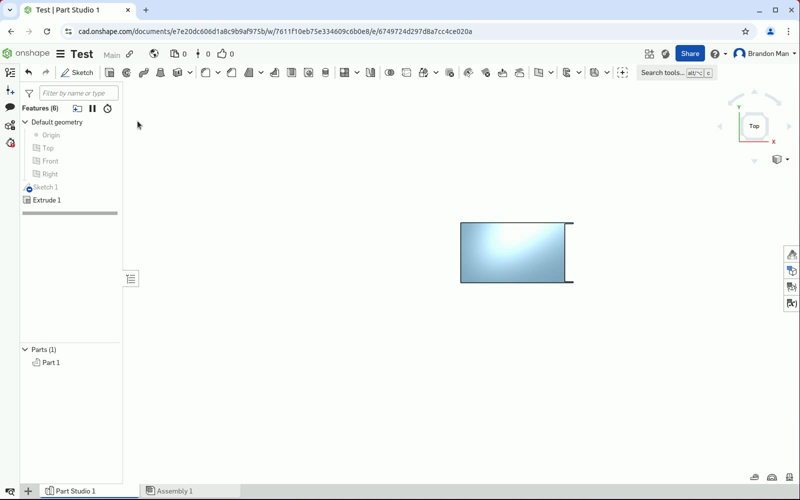
key(shift+h)
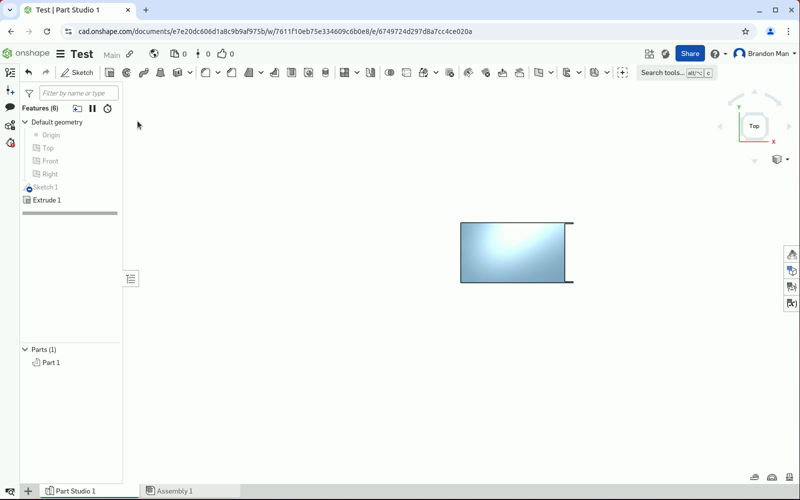
key(shift+h)
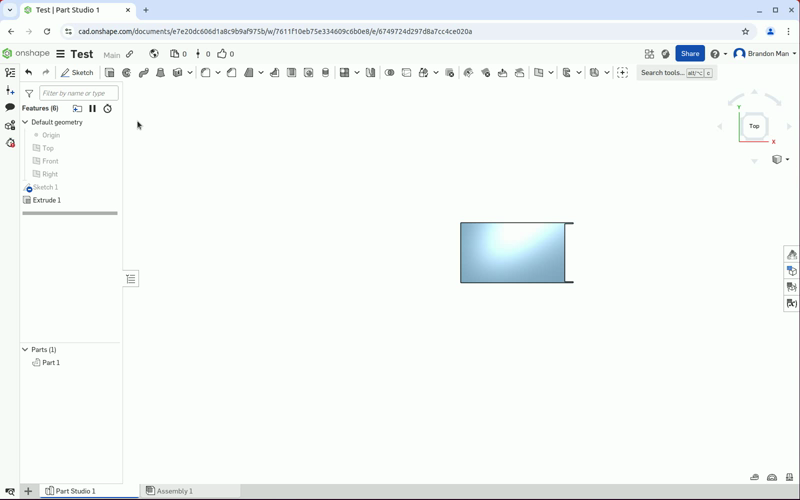
mouse_move(73, 189)
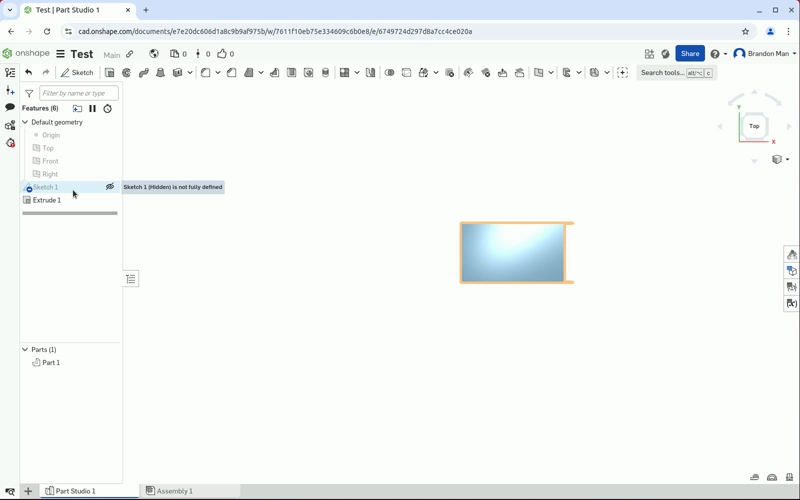
click(73, 189)
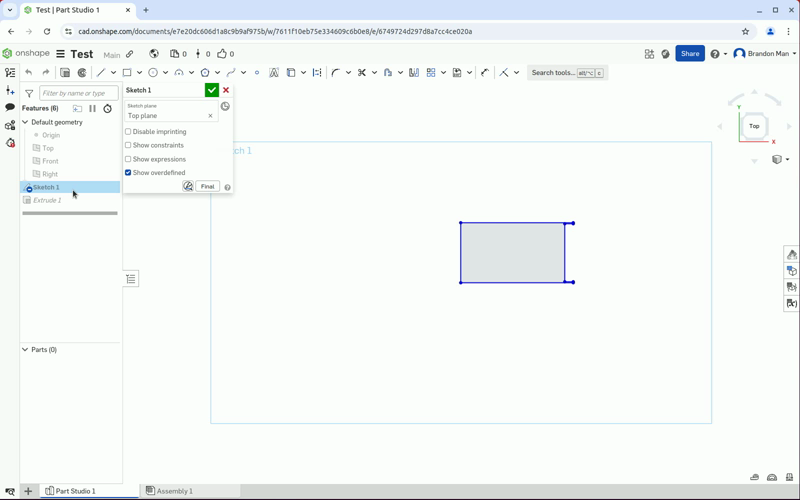
mouse_move(229, 92)
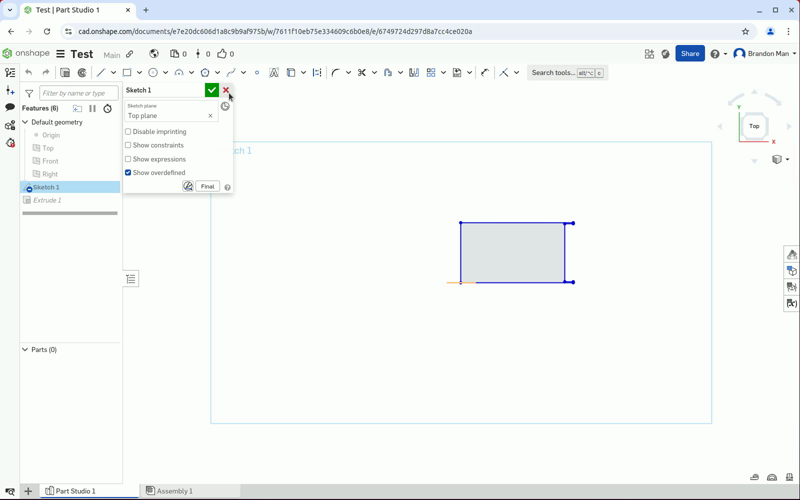
click(229, 92)
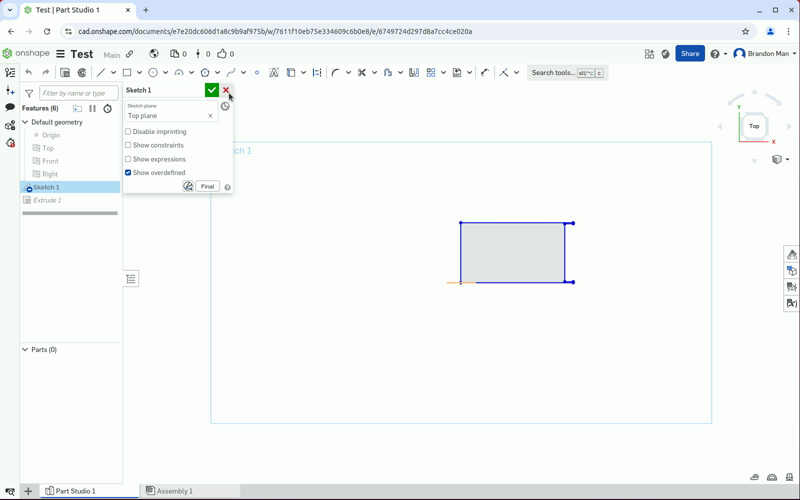
key(shift+s)
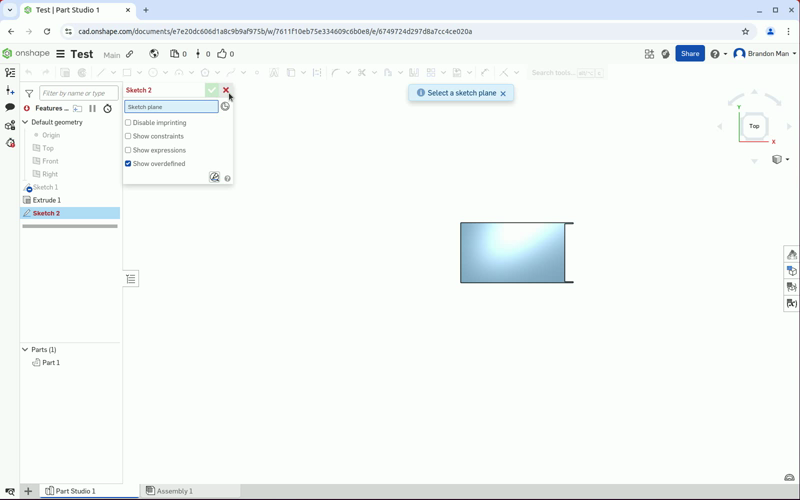
mouse_move(73, 150)
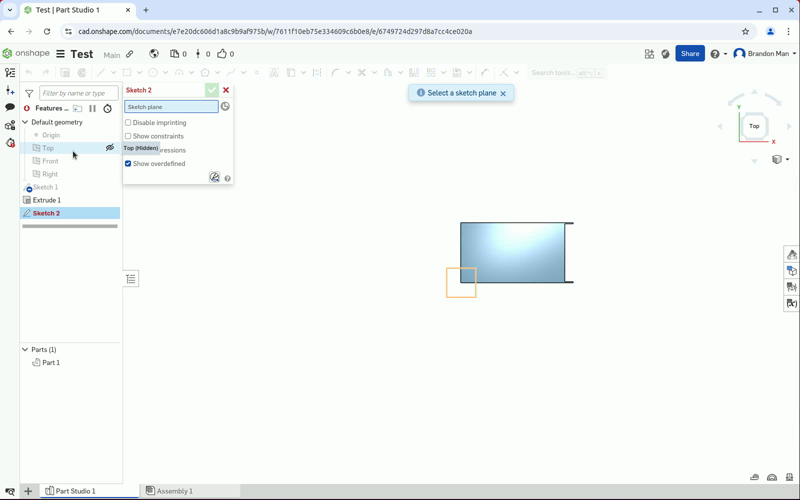
click(73, 150)
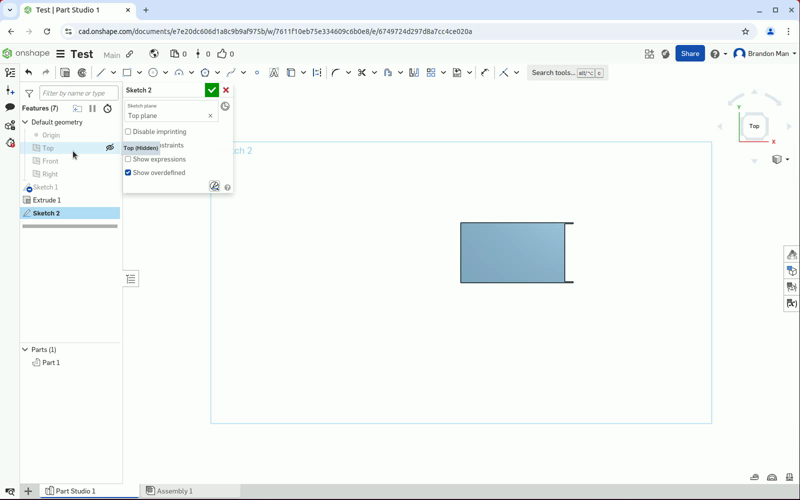
mouse_move(73, 352)
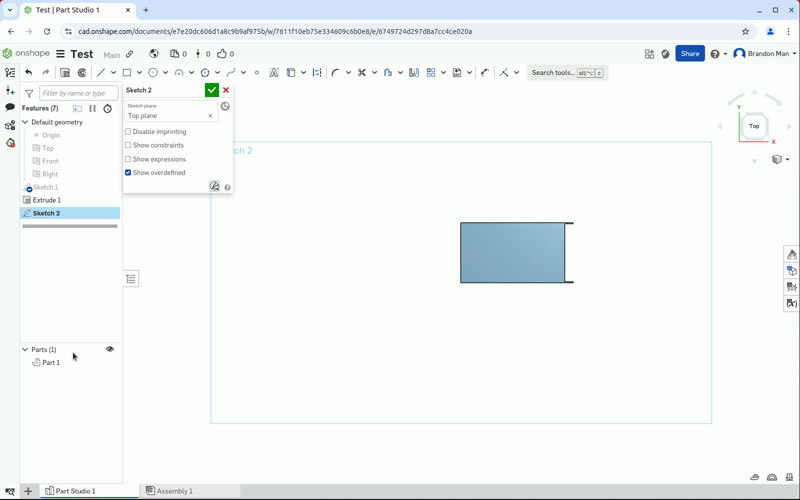
key(y)
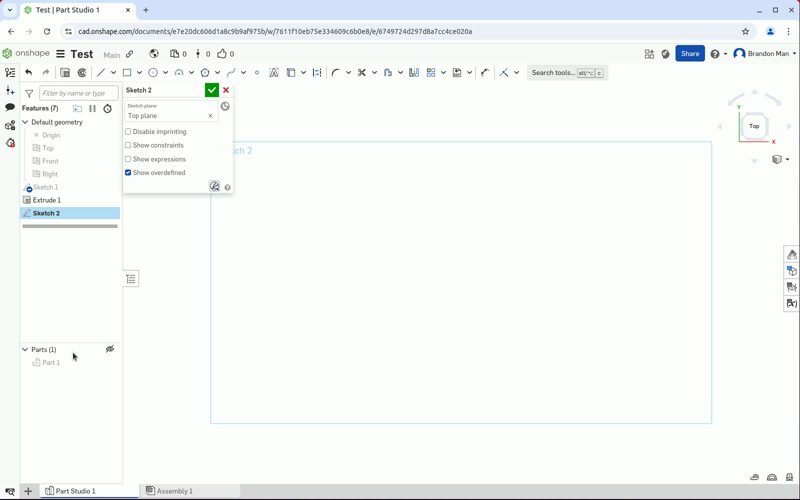
key(l)
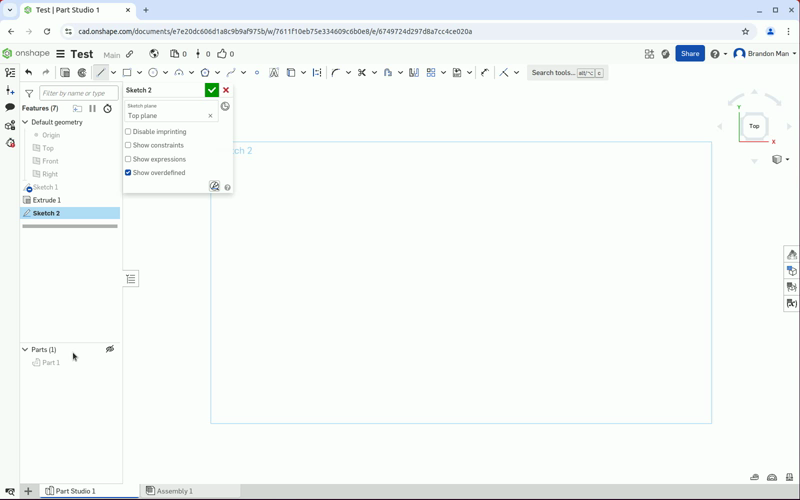
key_down(shift)
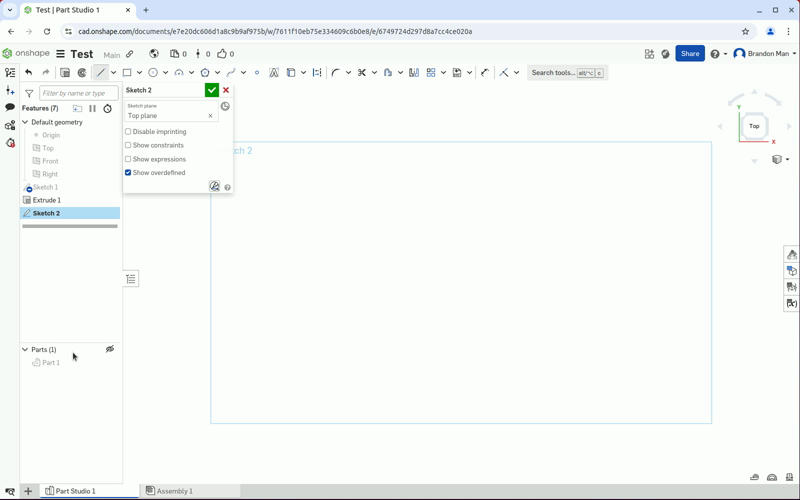
mouse_move(564, 281)
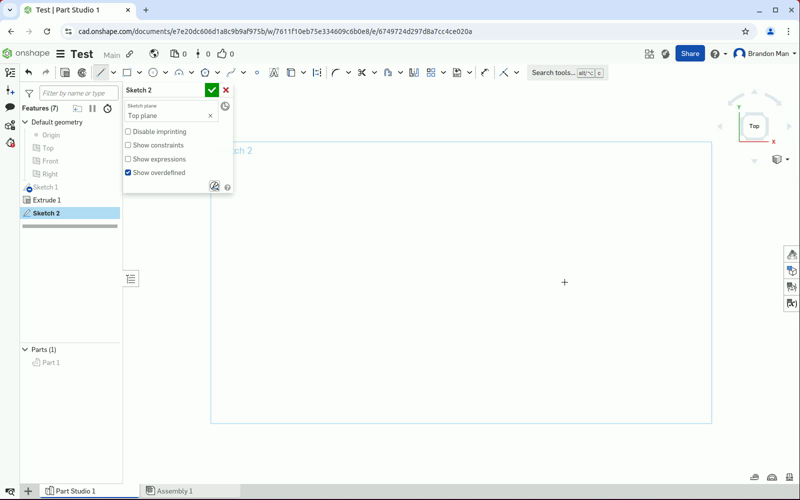
click(564, 281)
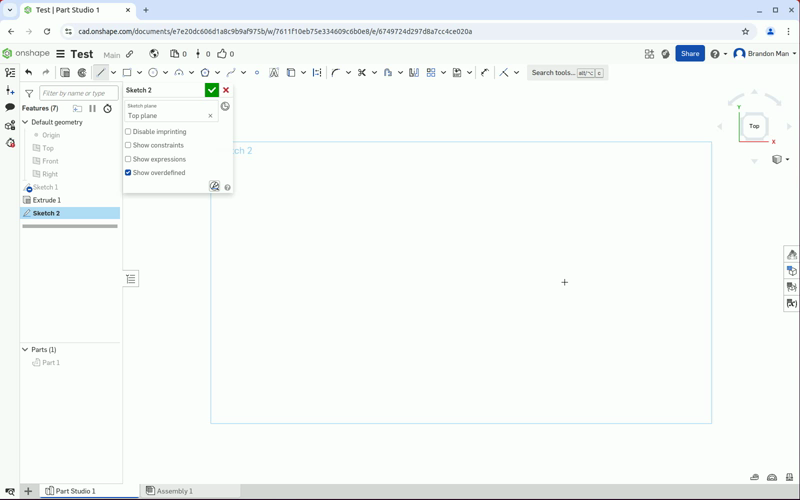
key_up(shift)
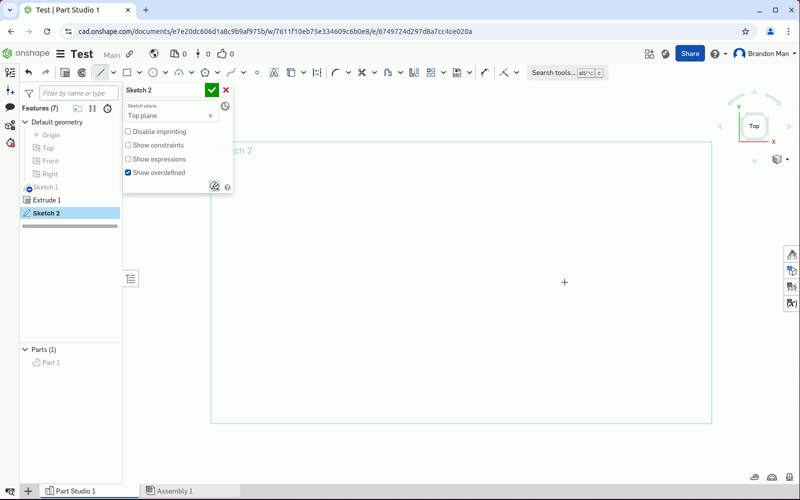
key_down(shift)
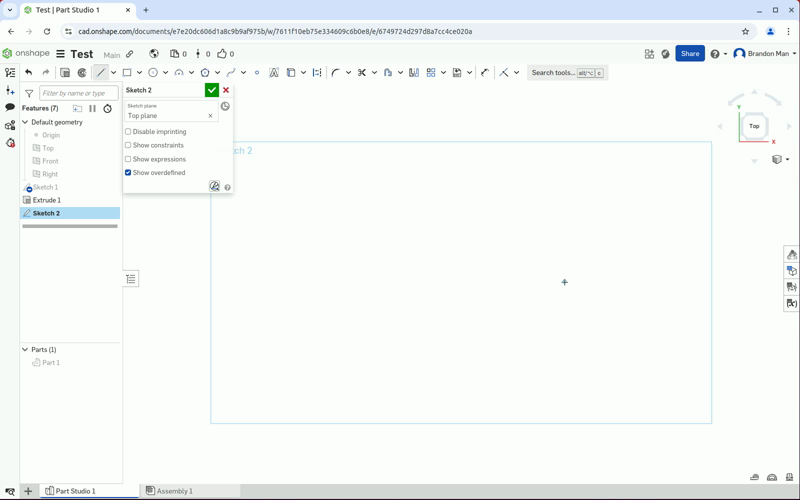
mouse_move(589, 281)
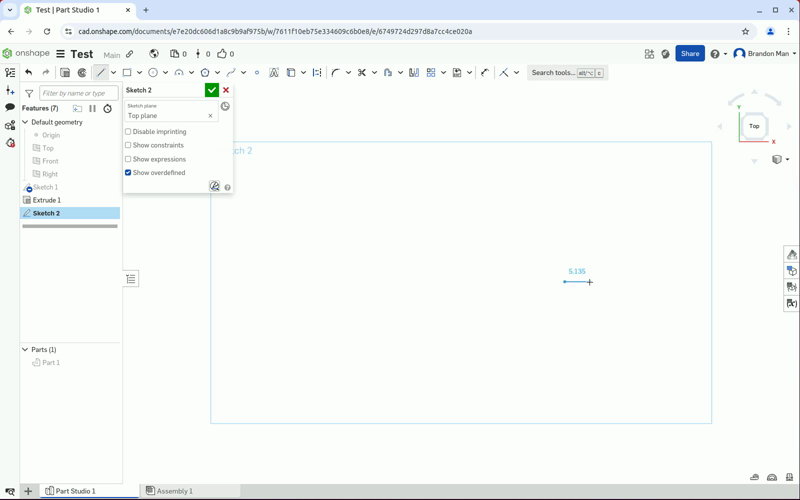
mouse_move(573, 281)
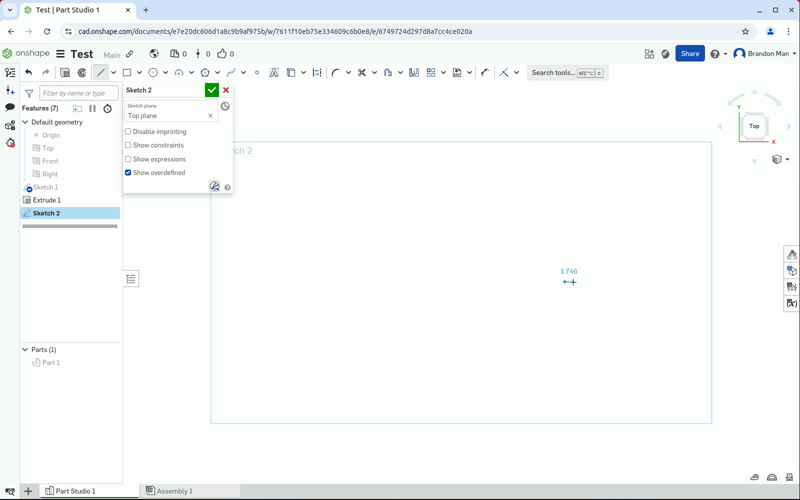
click(573, 281)
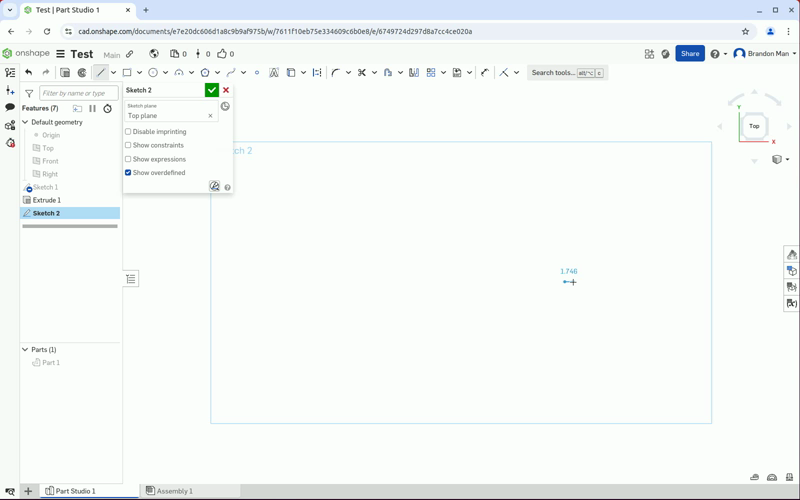
key_up(shift)
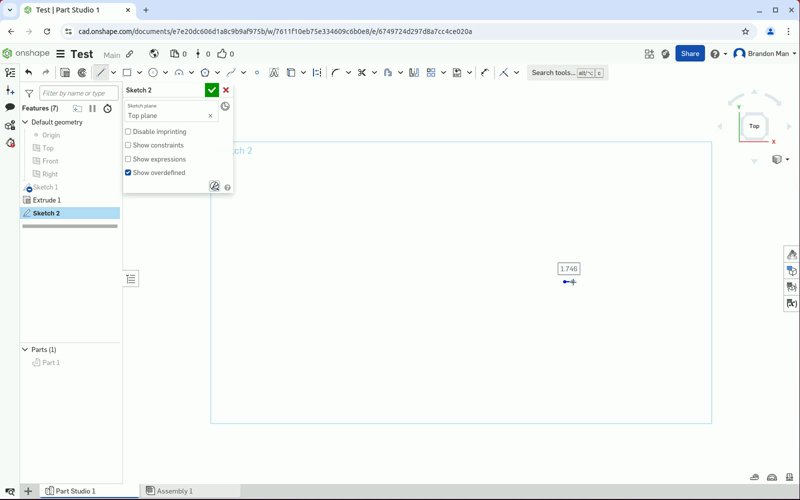
key_down(shift)
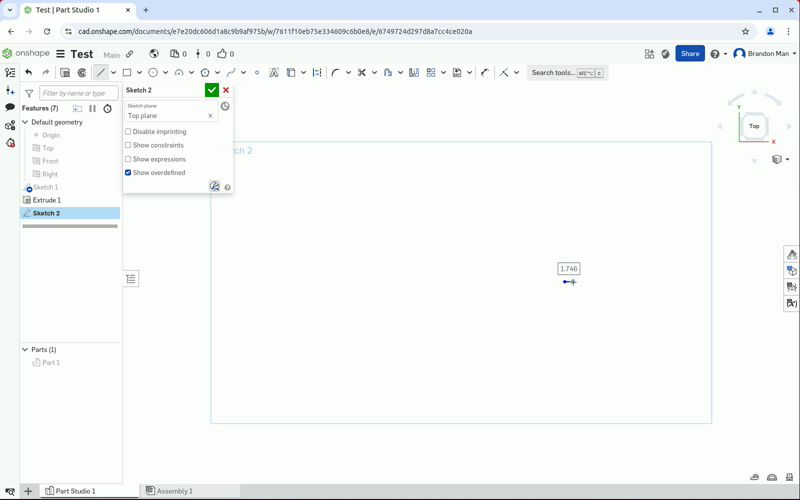
mouse_move(589, 281)
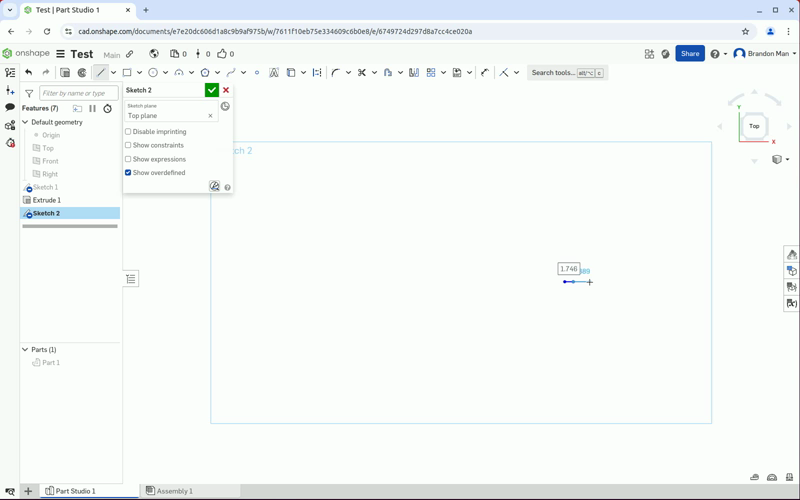
mouse_move(573, 222)
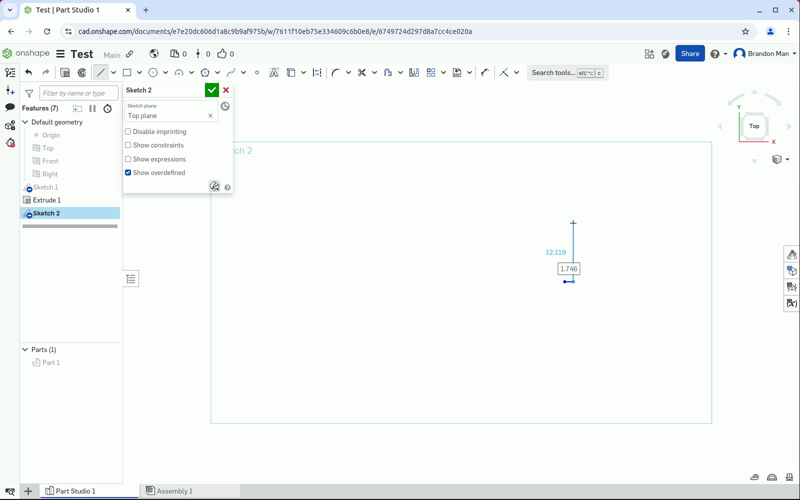
click(573, 222)
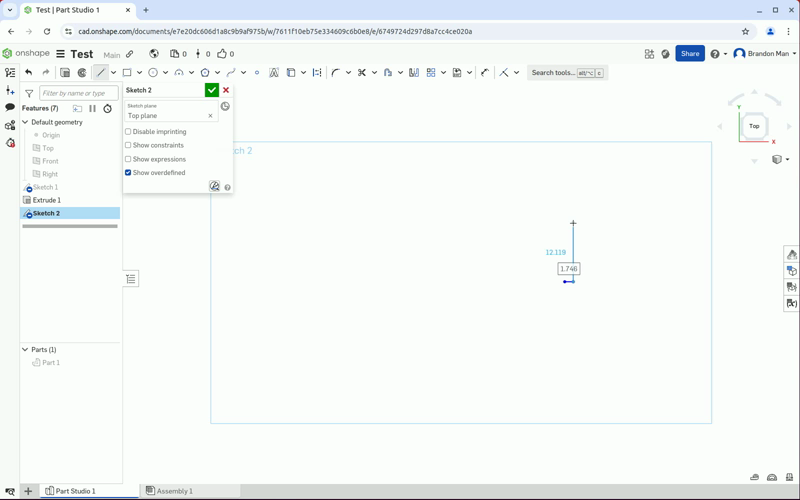
key_up(shift)
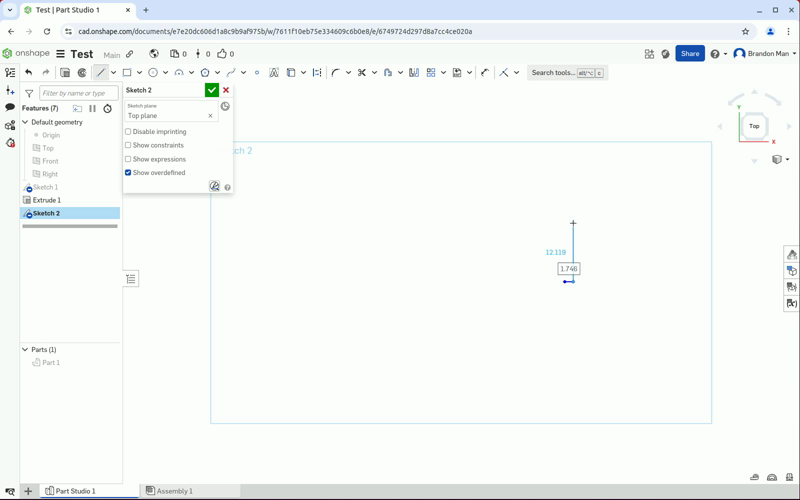
key_down(shift)
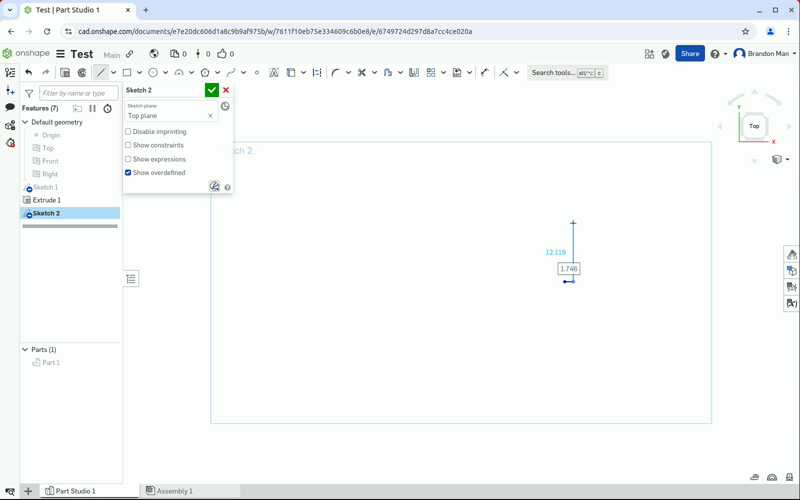
mouse_move(589, 222)
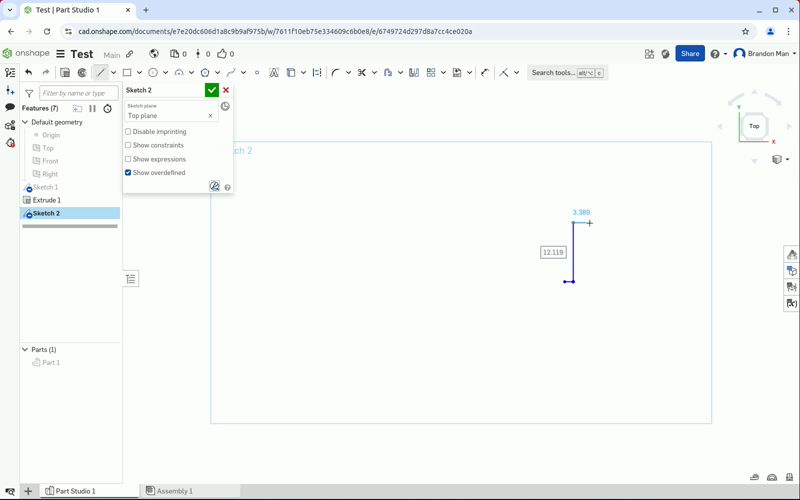
mouse_move(564, 222)
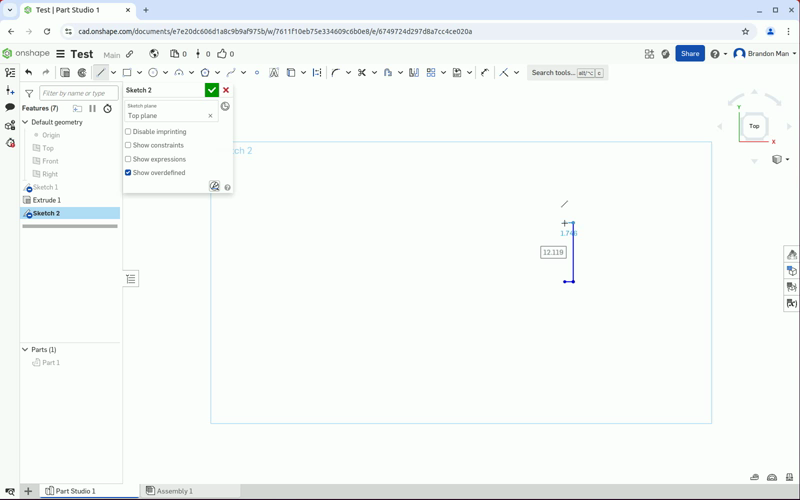
click(564, 222)
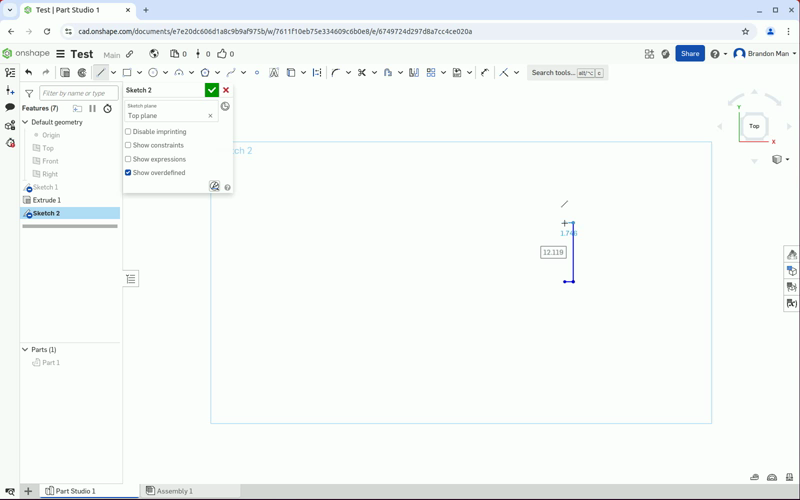
key_up(shift)
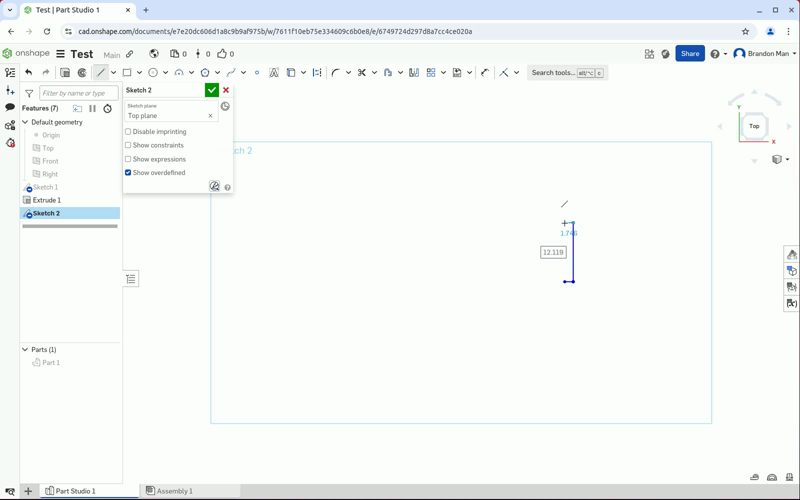
mouse_move(589, 222)
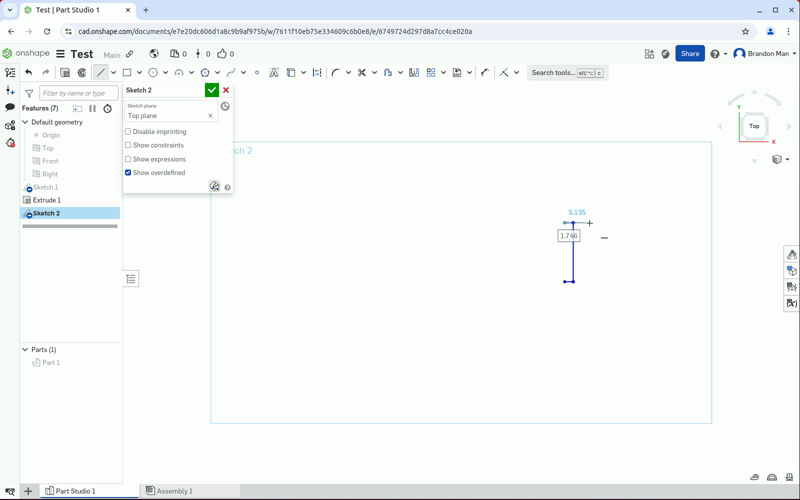
key_down(shift)
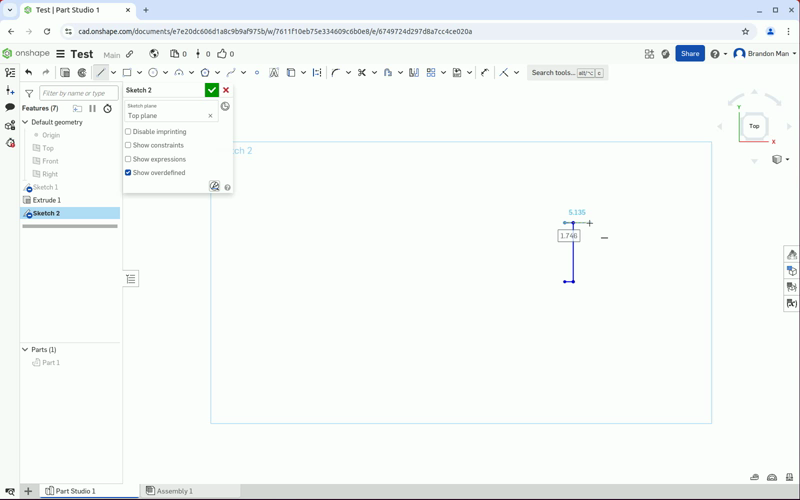
mouse_move(564, 281)
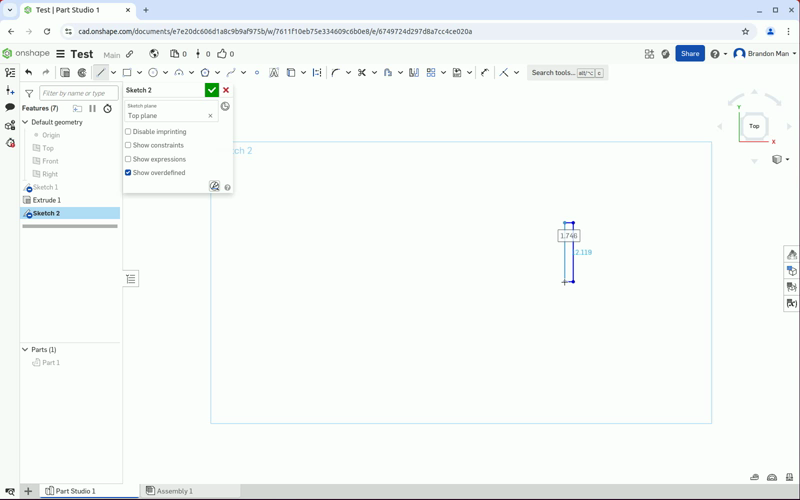
key_up(shift)
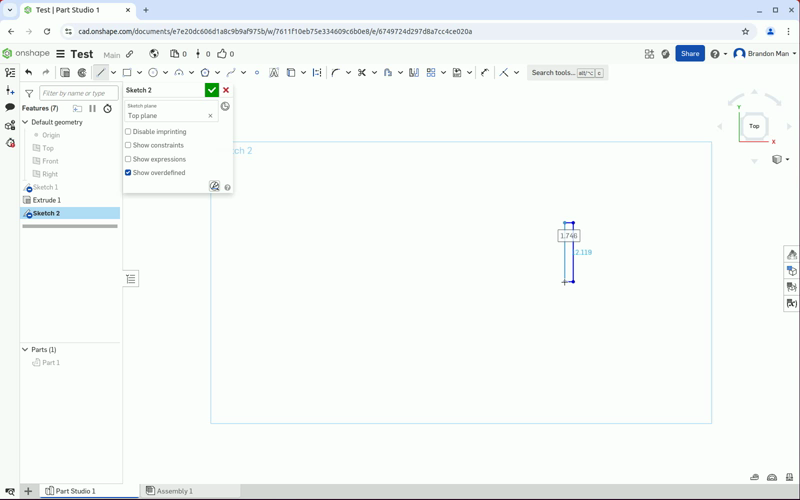
click(564, 281)
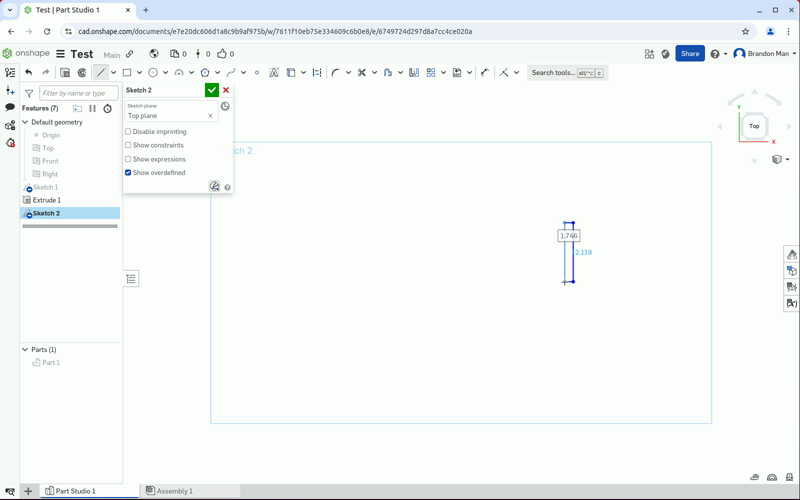
key(esc)
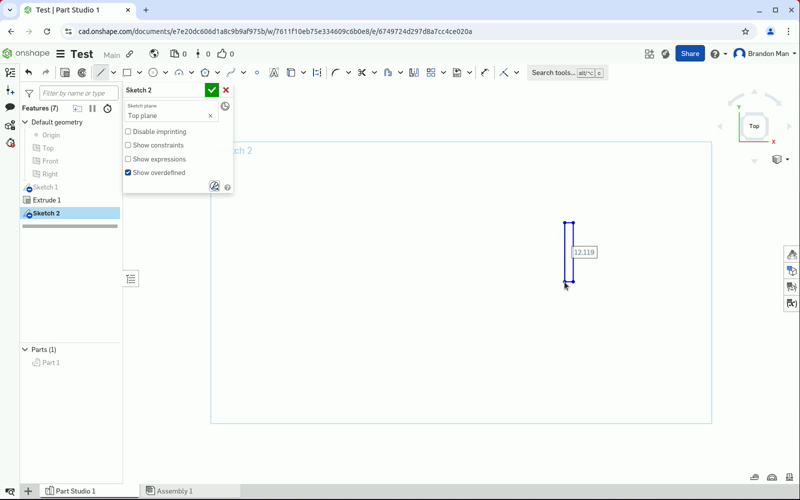
mouse_move(570, 234)
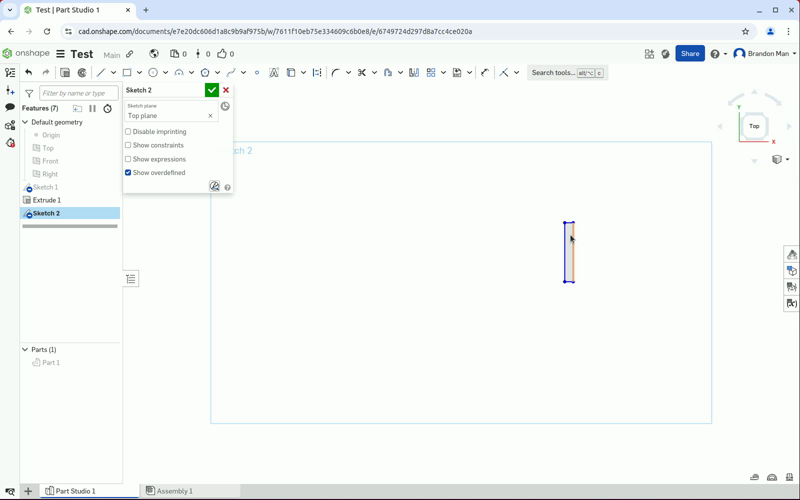
scroll(6)
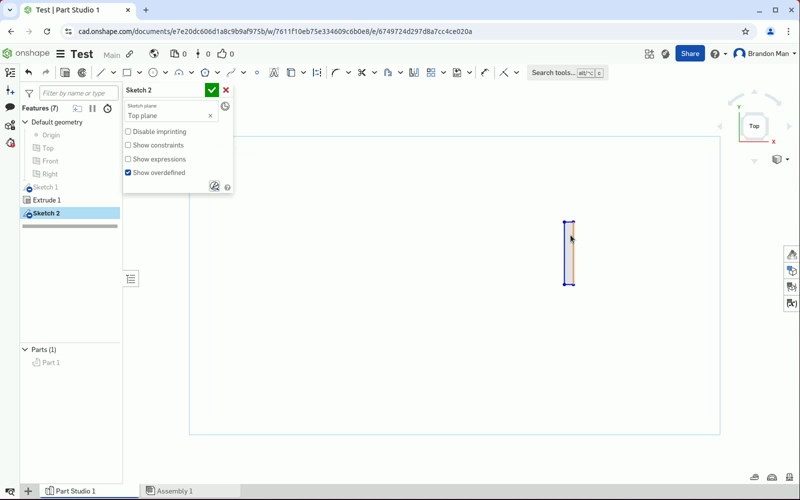
scroll(6)
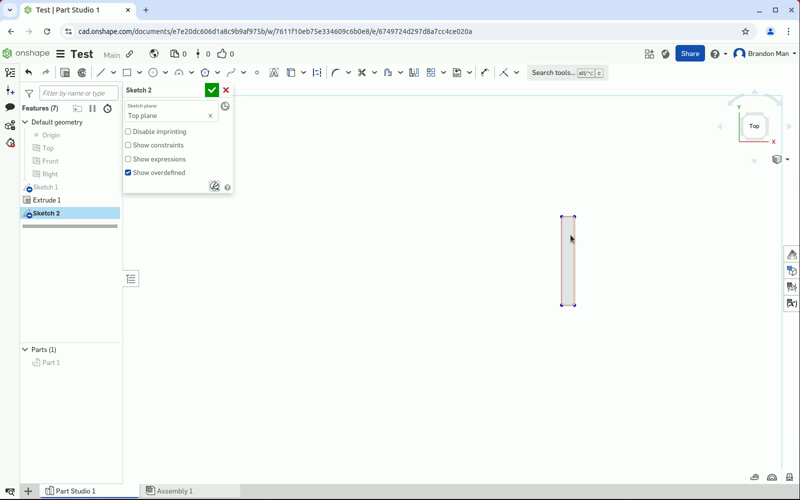
scroll(6)
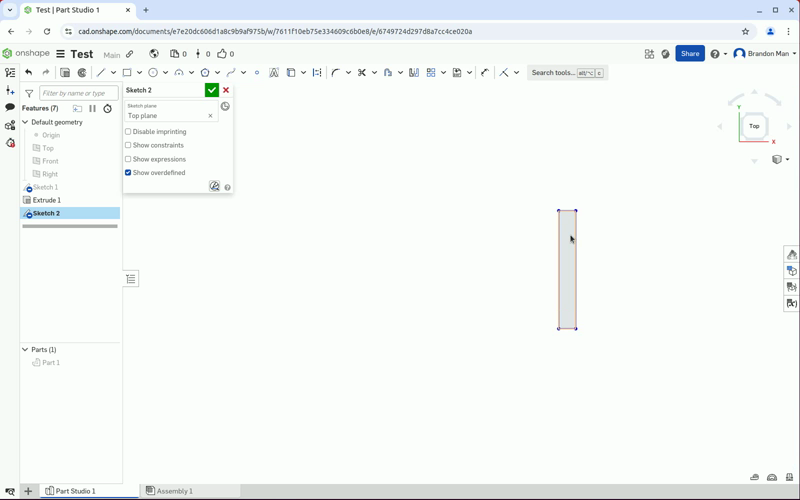
scroll(6)
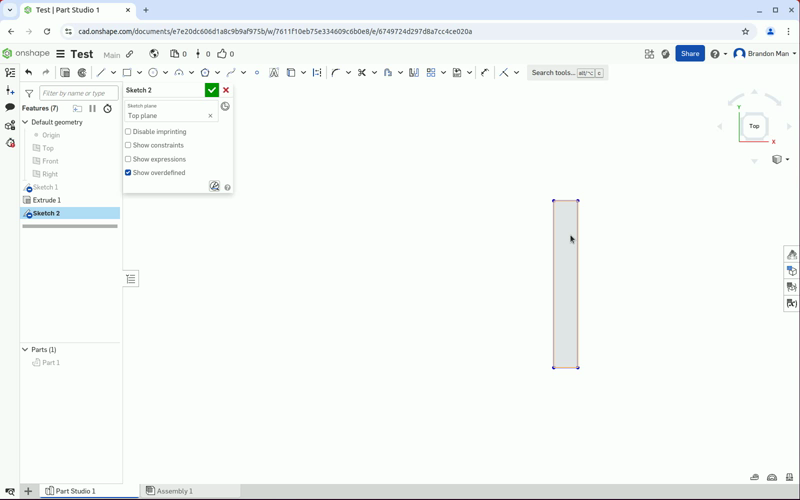
scroll(6)
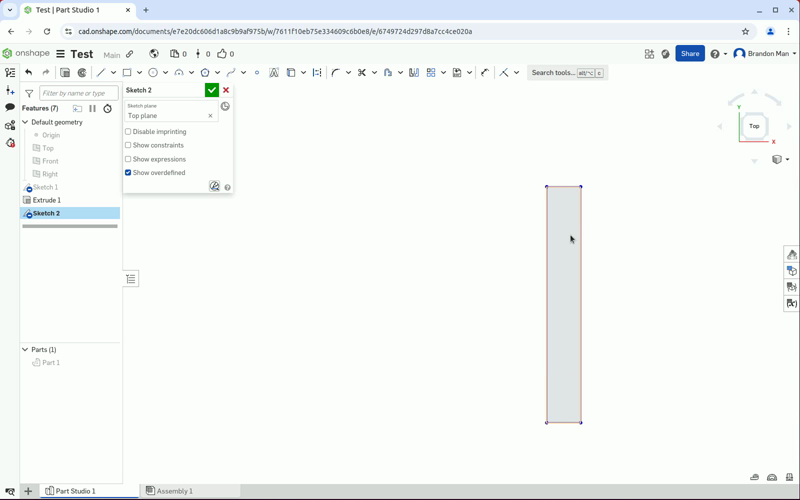
scroll(6)
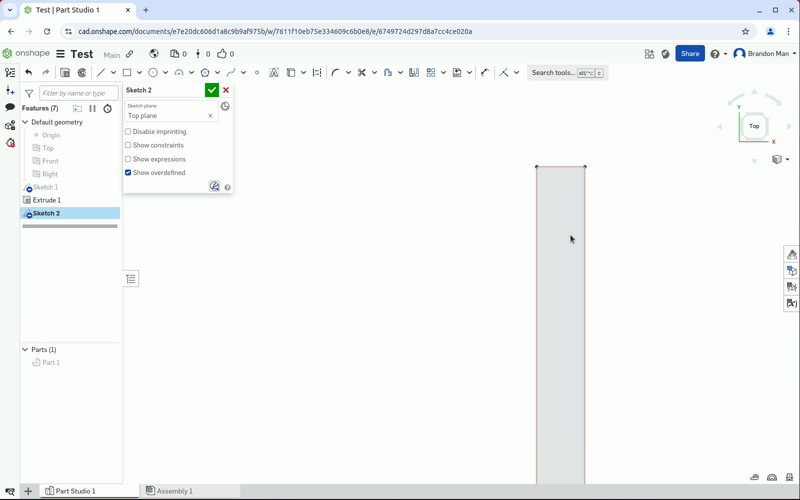
scroll(6)
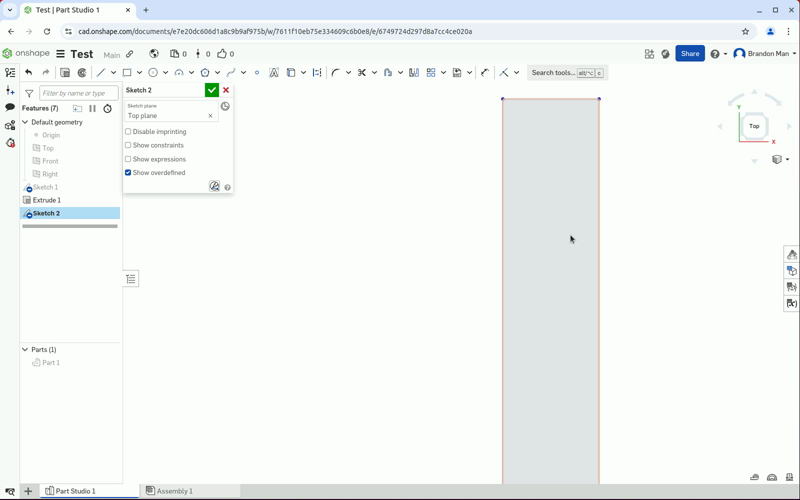
click(570, 234)
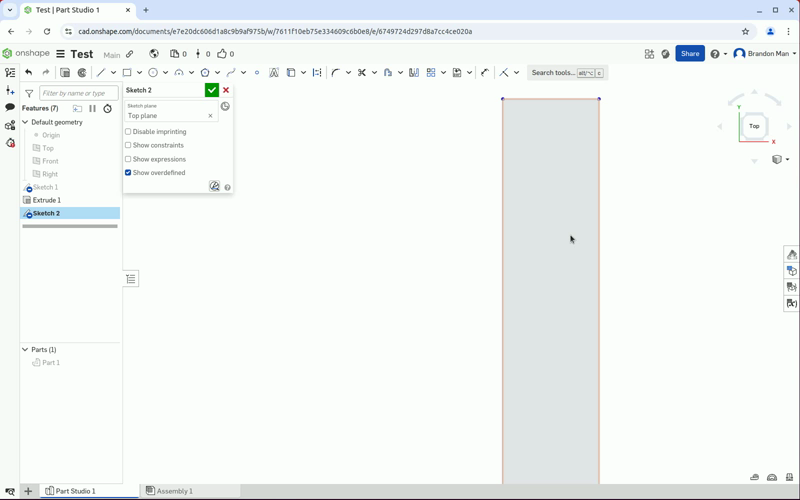
scroll(-6)
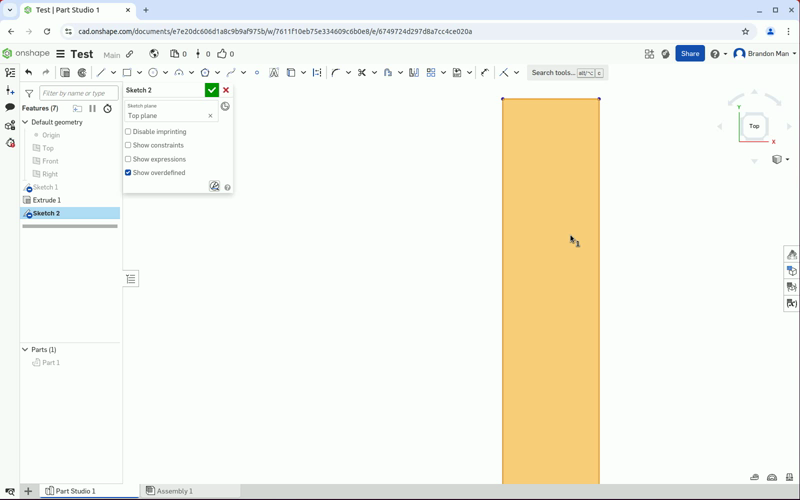
scroll(-6)
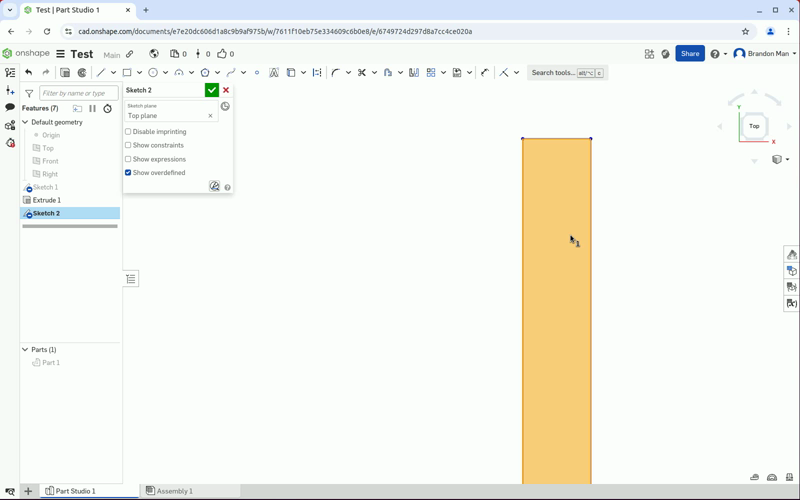
scroll(-6)
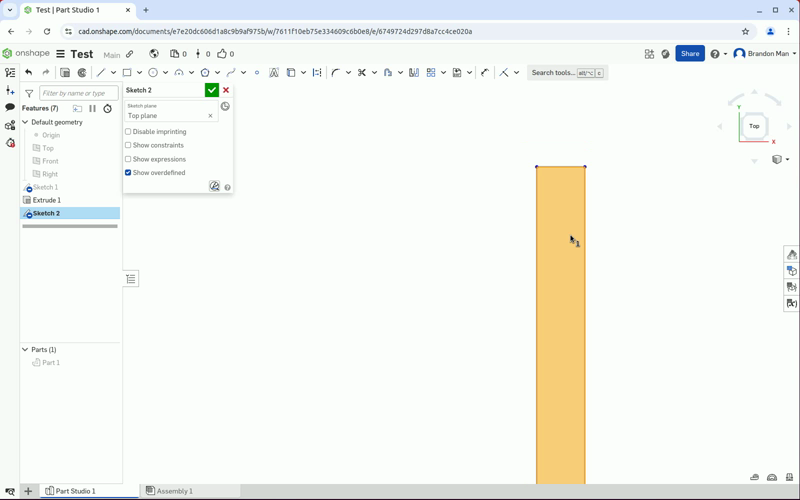
scroll(-6)
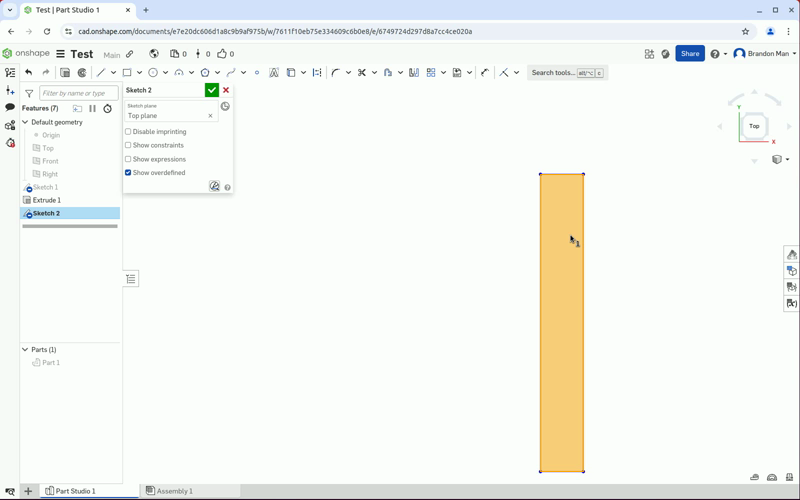
scroll(-6)
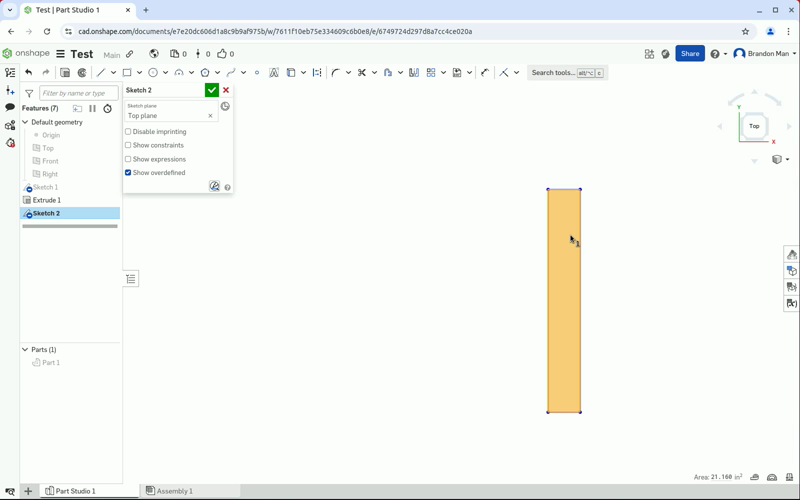
scroll(-6)
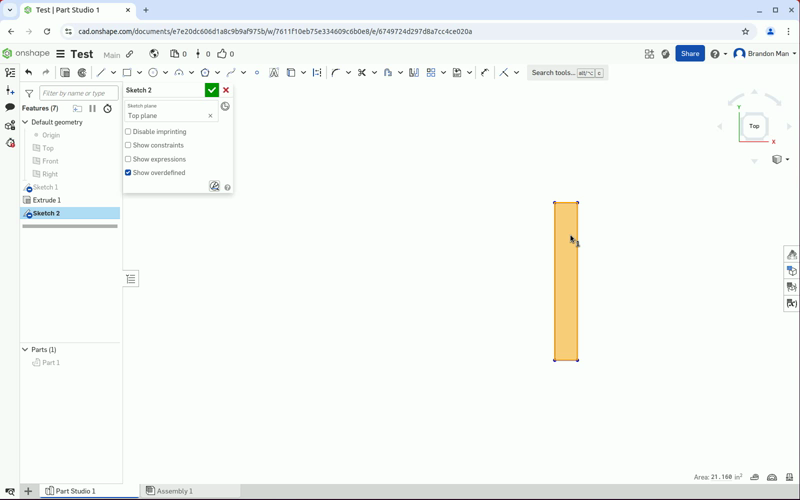
scroll(-6)
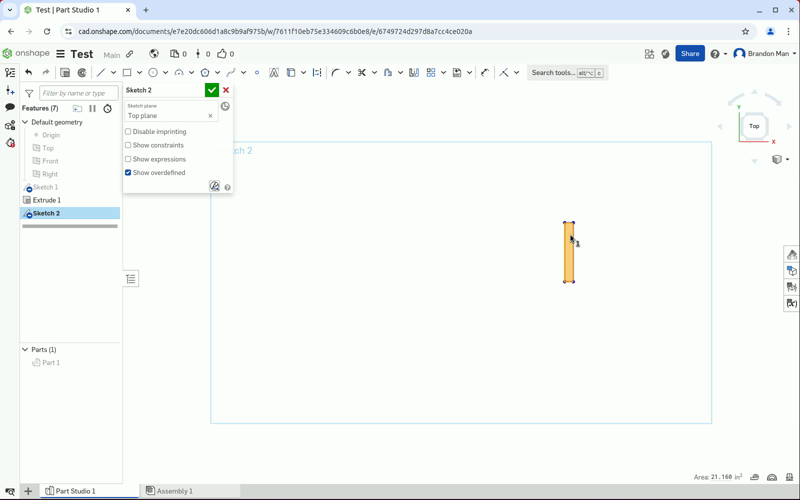
mouse_move(73, 352)
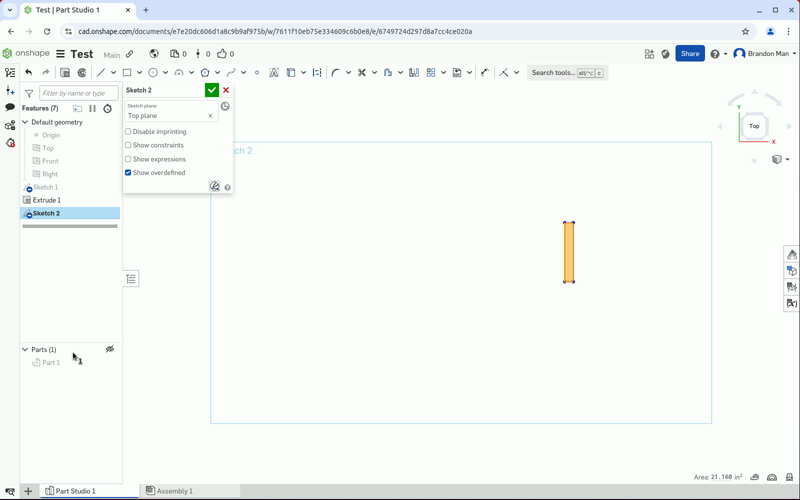
key(shift+y)
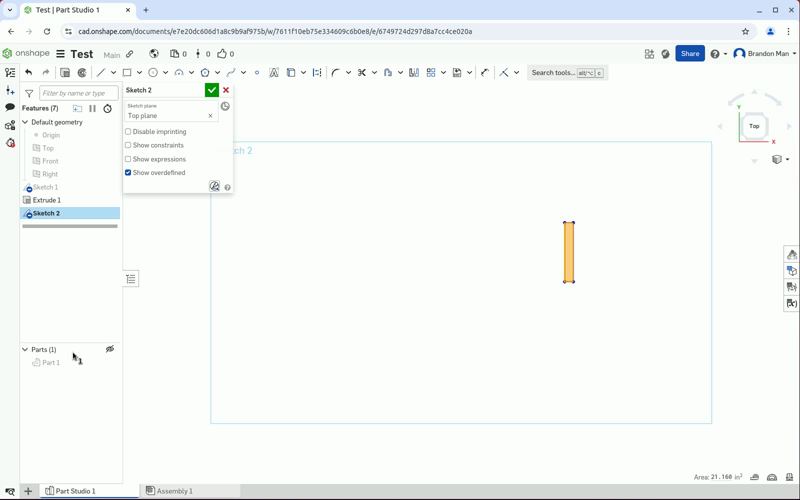
key(shift+e)
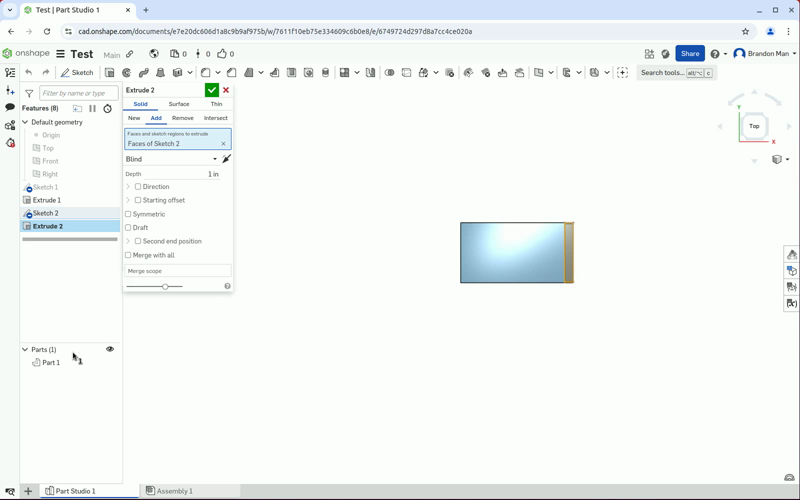
mouse_move(143, 106)
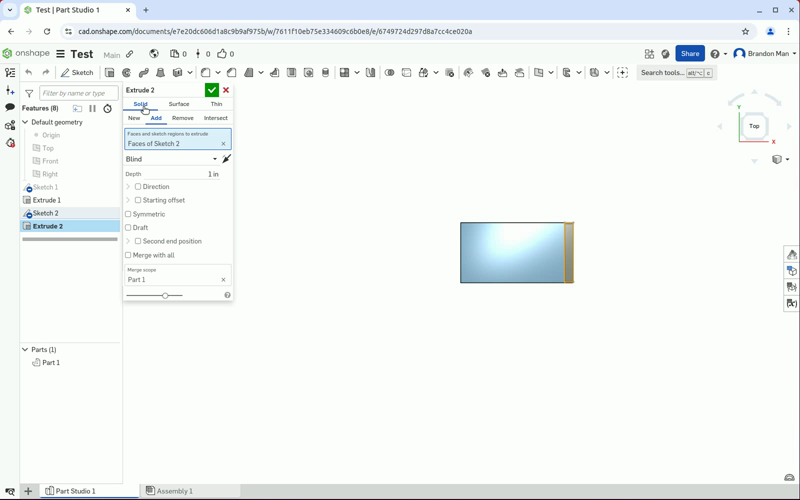
click(143, 106)
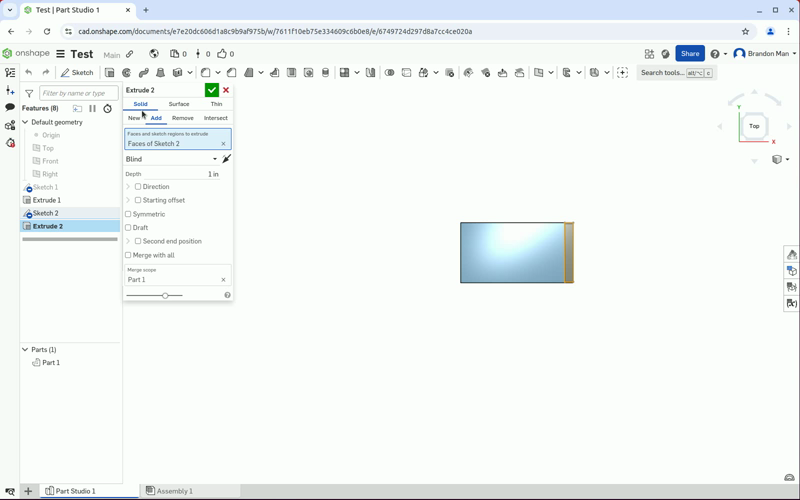
mouse_move(137, 120)
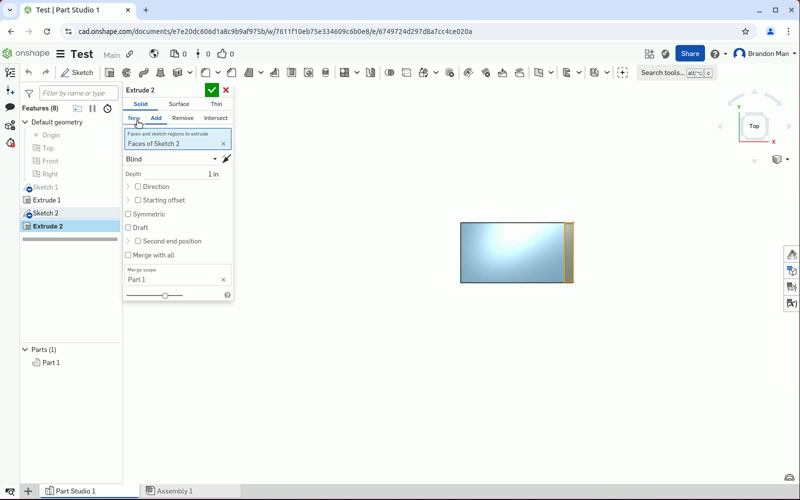
click(137, 120)
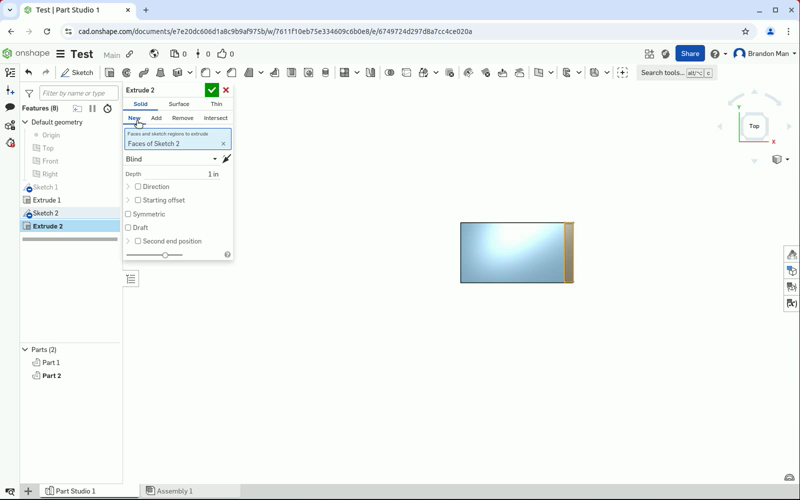
key(tab, 4)
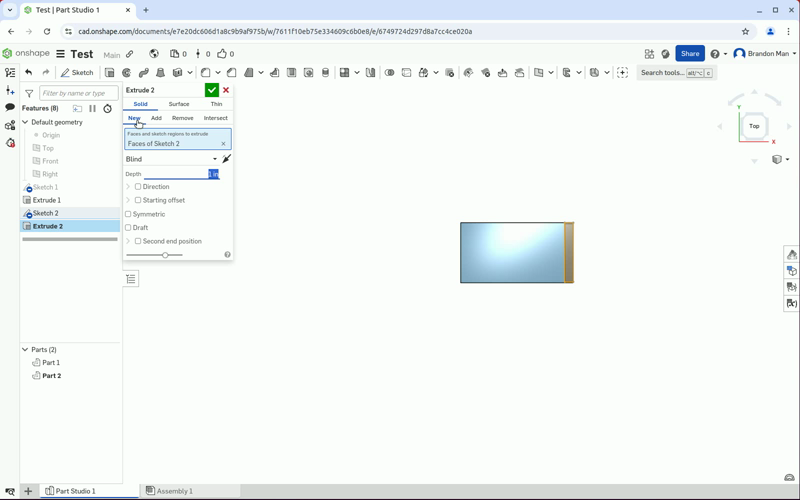
text(2.407)
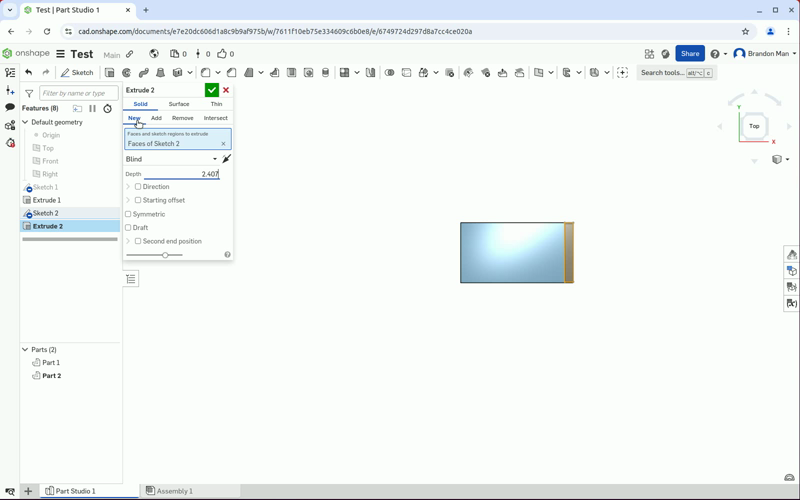
key(enter)
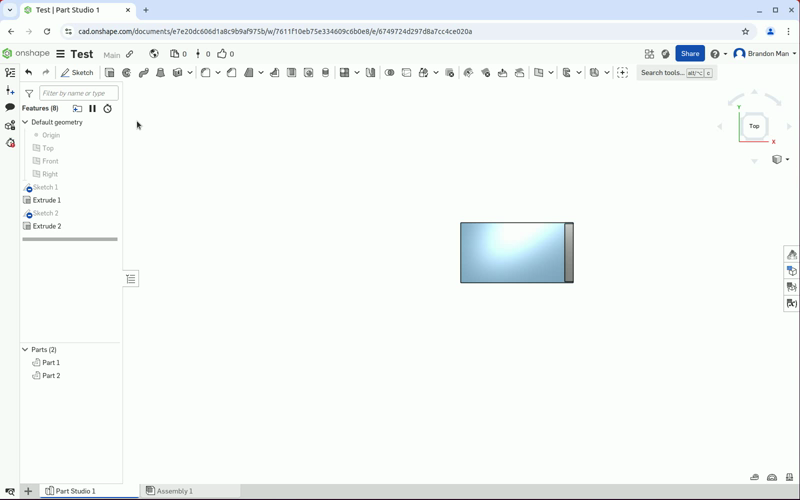
key(shift+h)
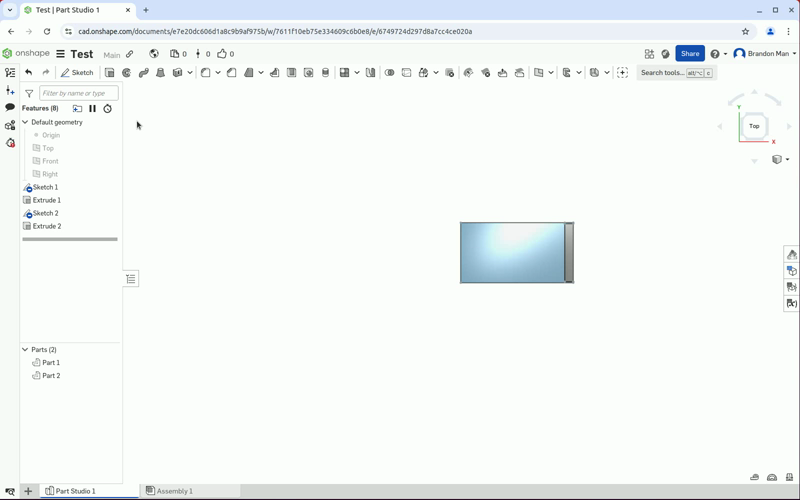
key(shift+h)
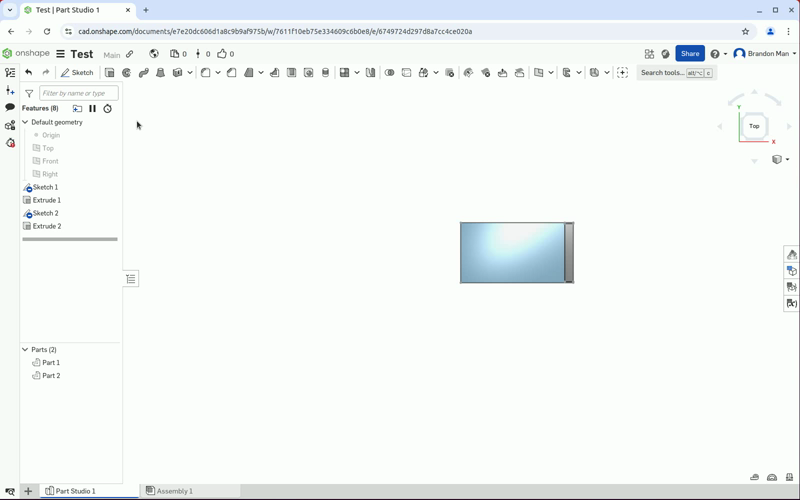
key(shift+7)
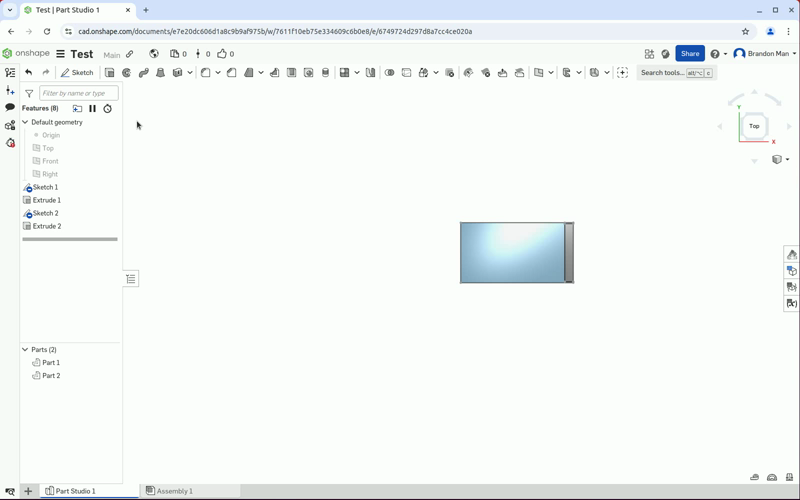
key(up, 3)
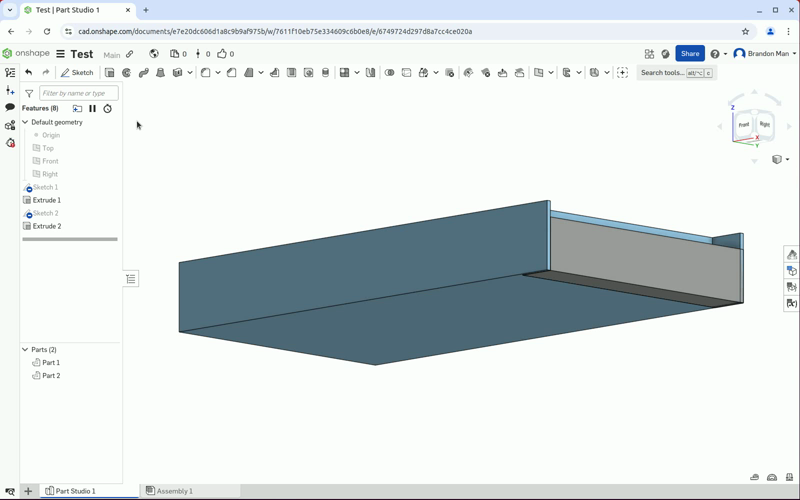
key(left, 3)
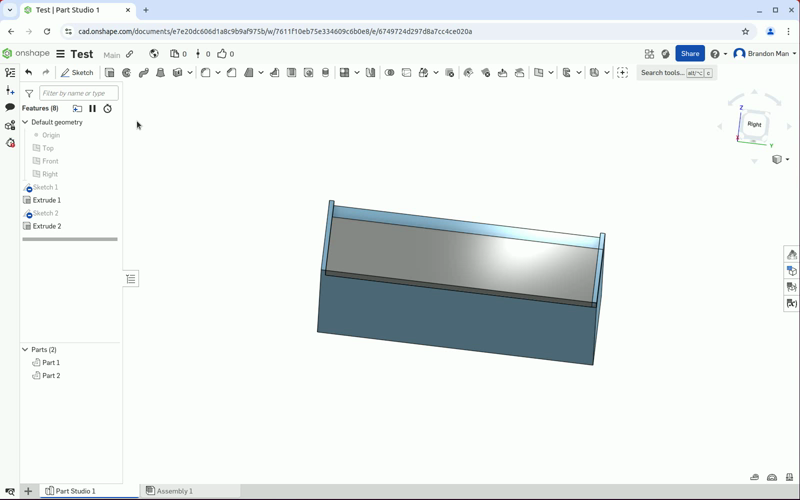
key(right, 3)
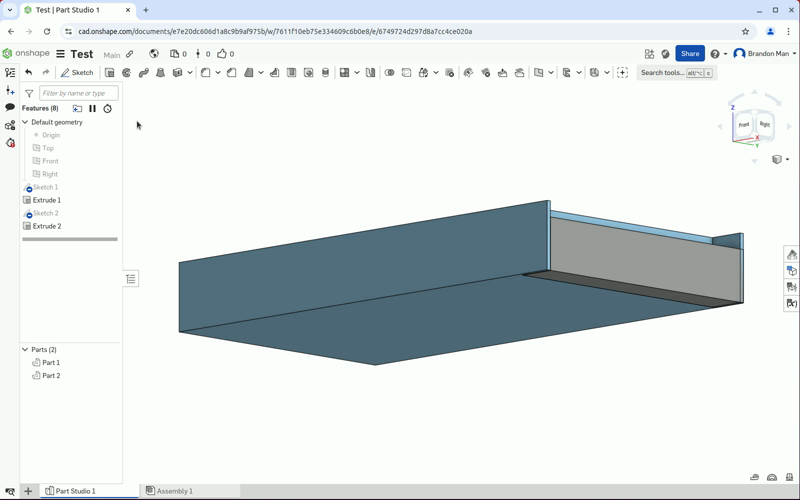
key(down, 3)
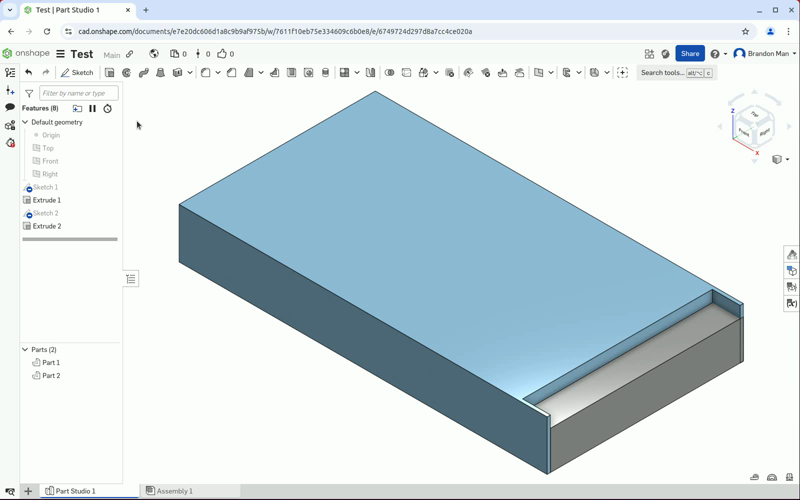
mouse_move(73, 189)
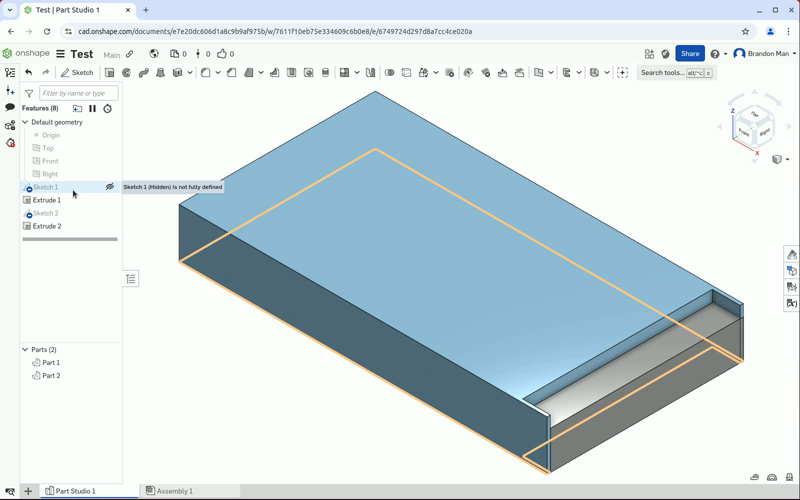
click(73, 189)